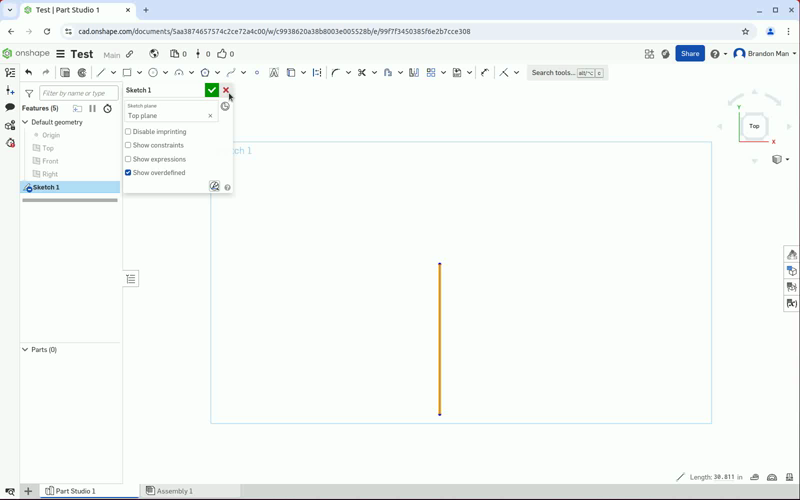
key(shift+h)
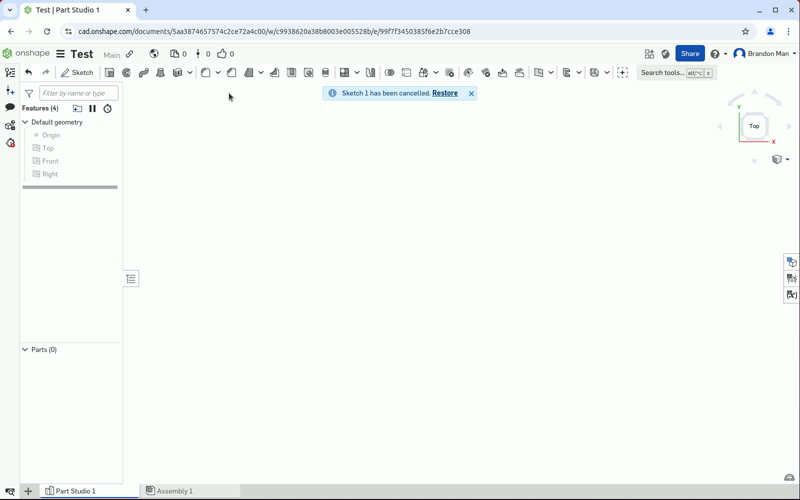
mouse_move(73, 352)
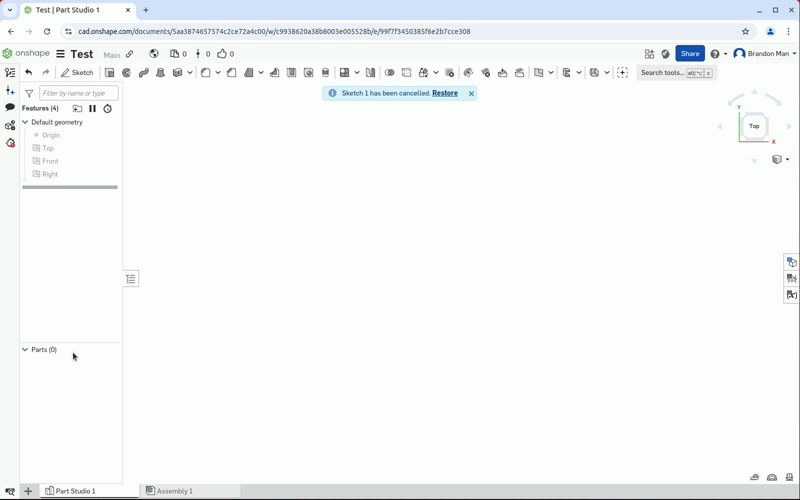
key(y)
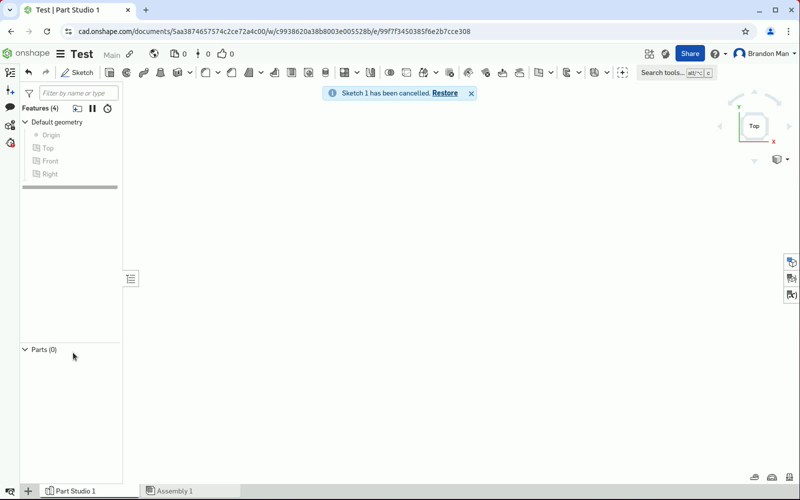
key(shift+p)
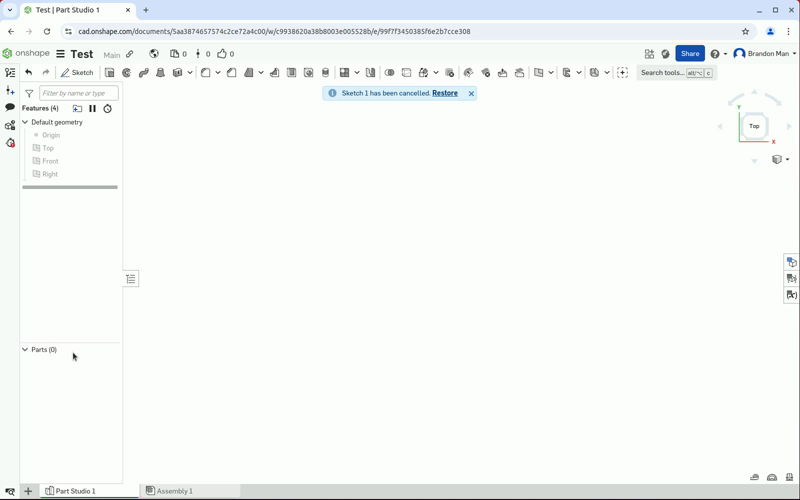
key(space)
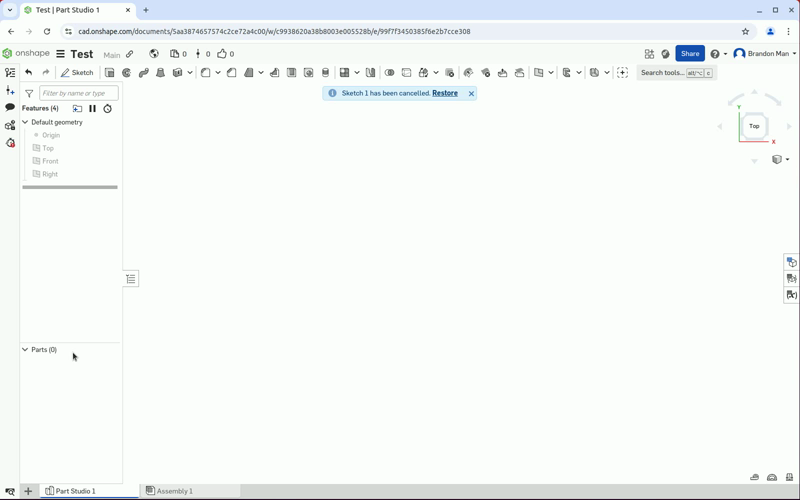
key_down(shift)
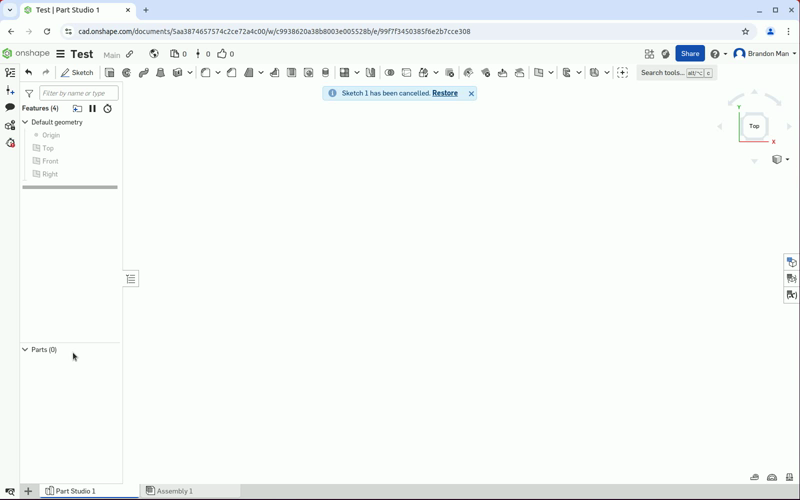
key(up)
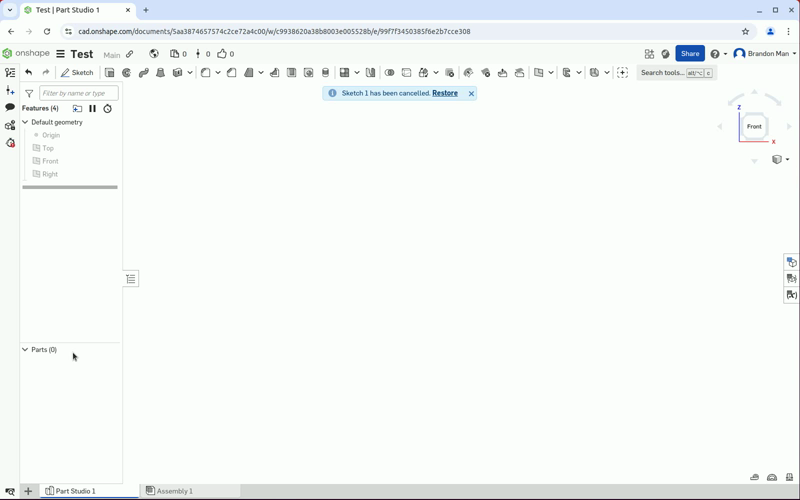
key_up(shift)
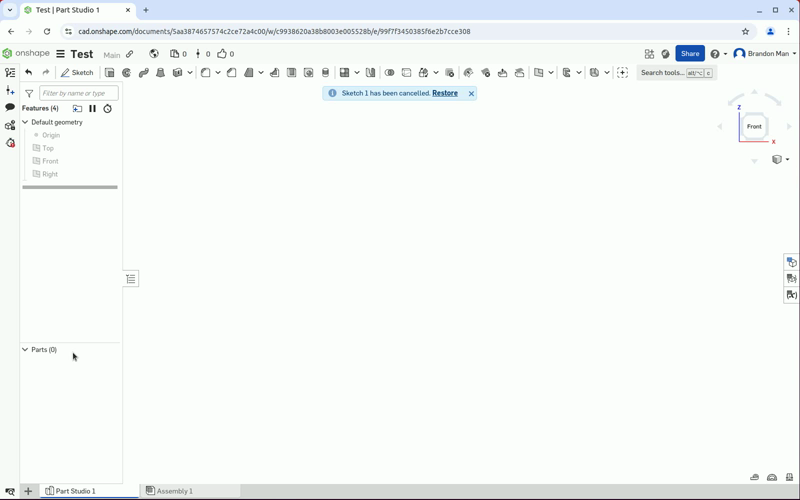
mouse_move(73, 352)
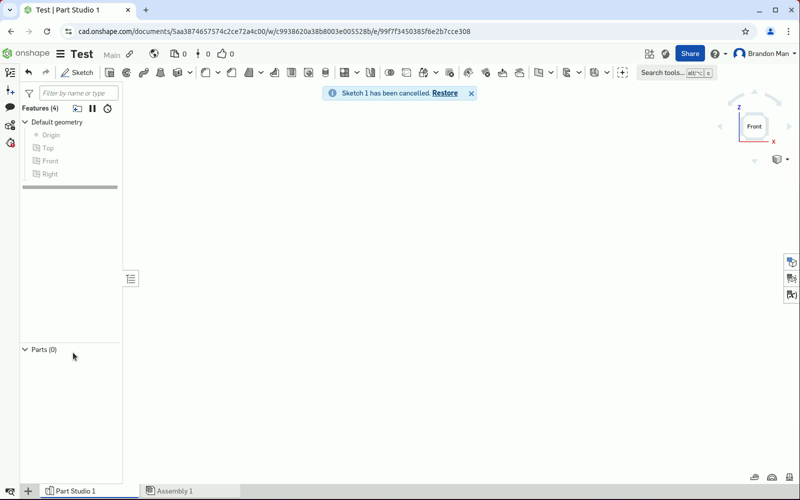
key(shift+y)
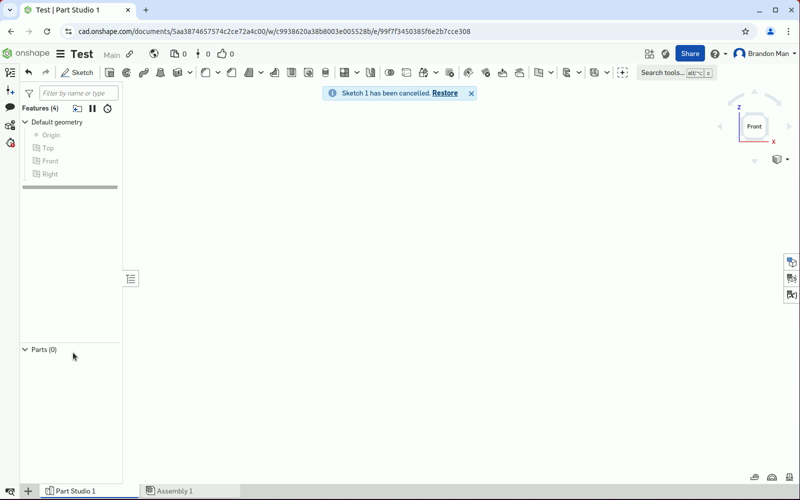
key(shift+s)
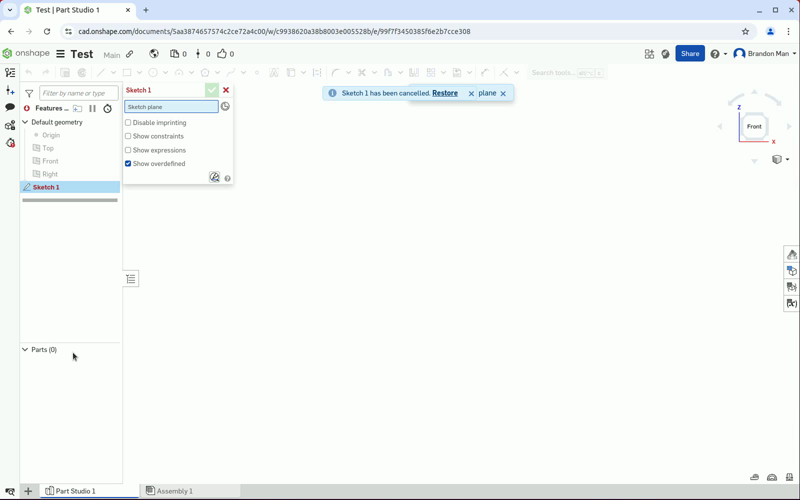
mouse_move(73, 163)
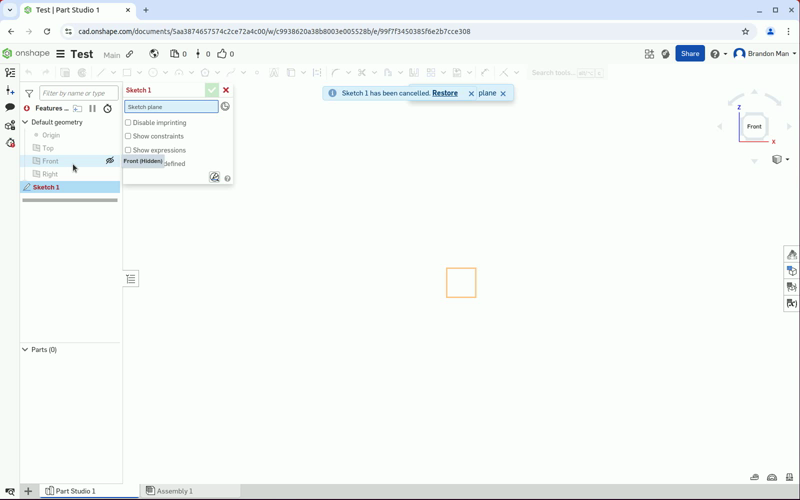
click(73, 163)
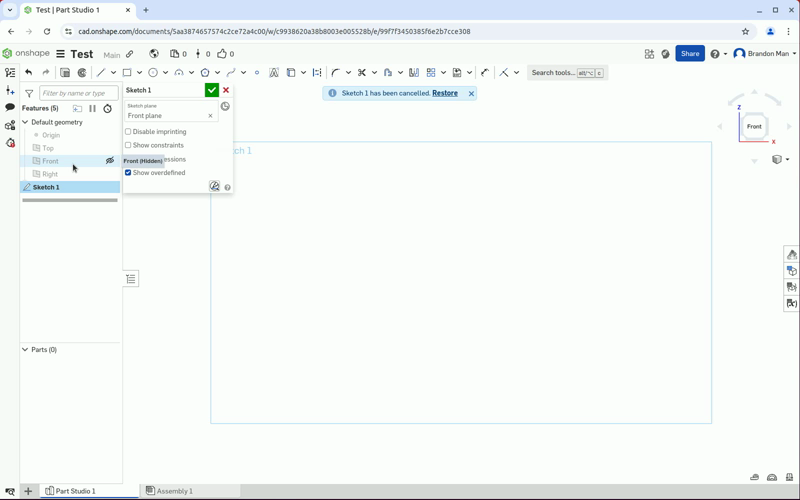
mouse_move(73, 352)
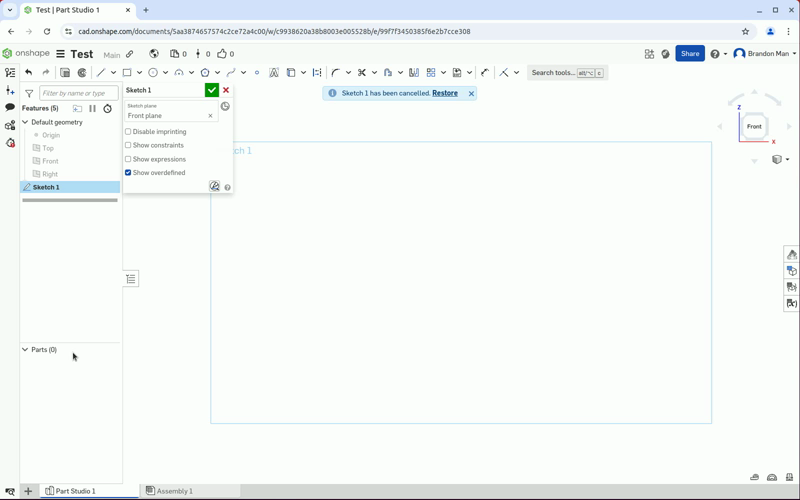
key(y)
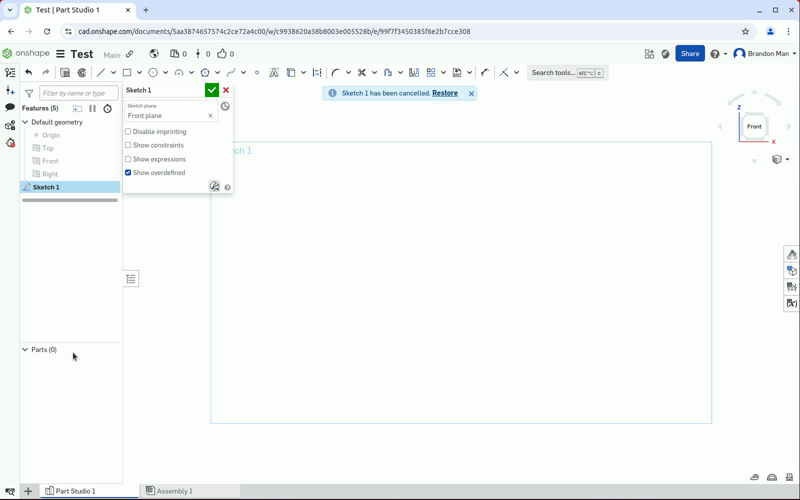
key(l)
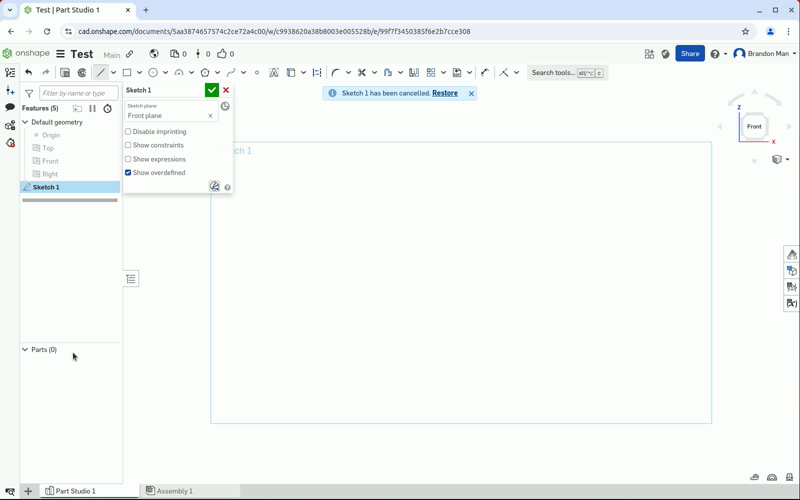
key_down(shift)
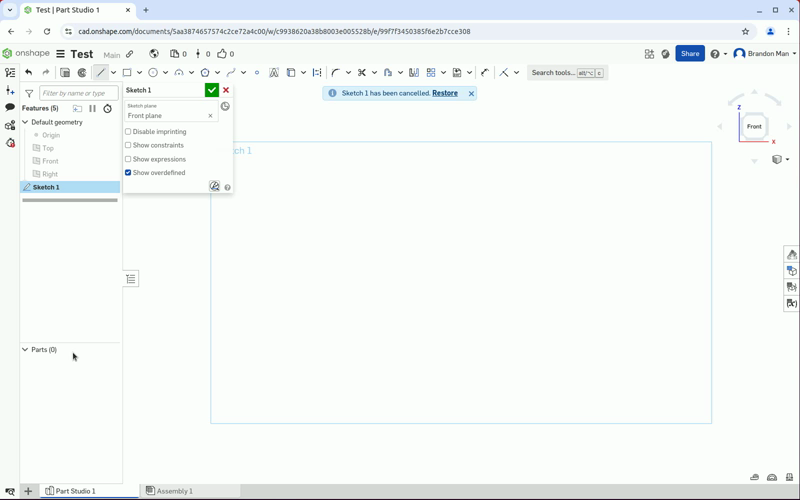
mouse_move(460, 282)
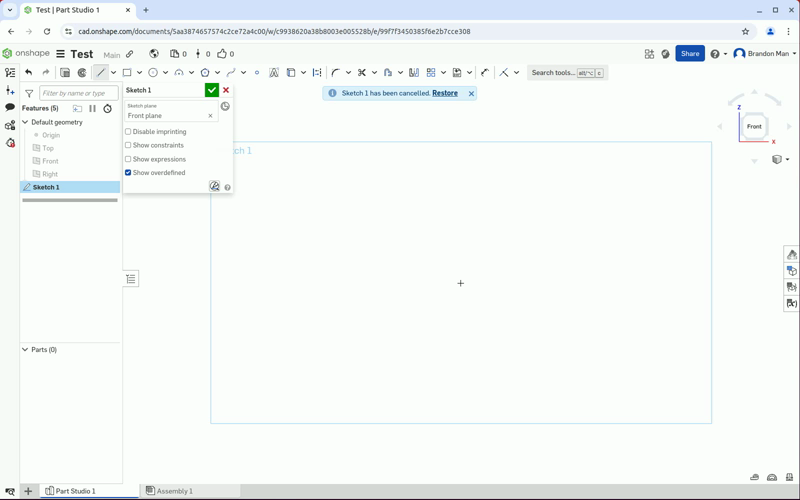
click(460, 282)
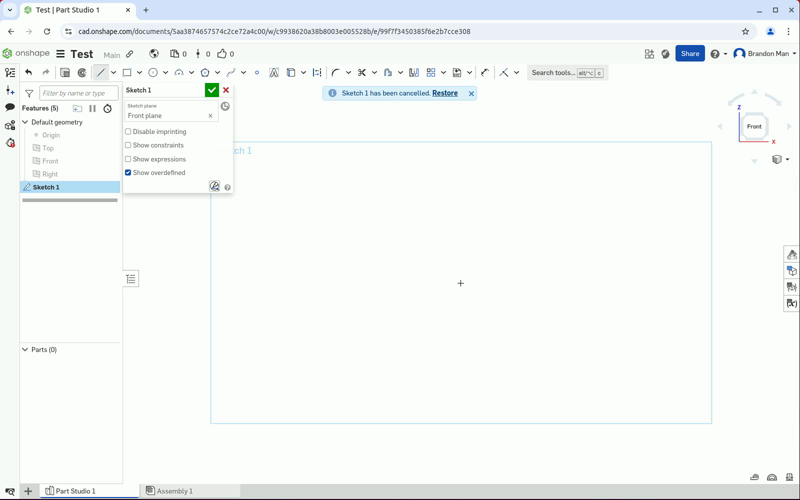
key_up(shift)
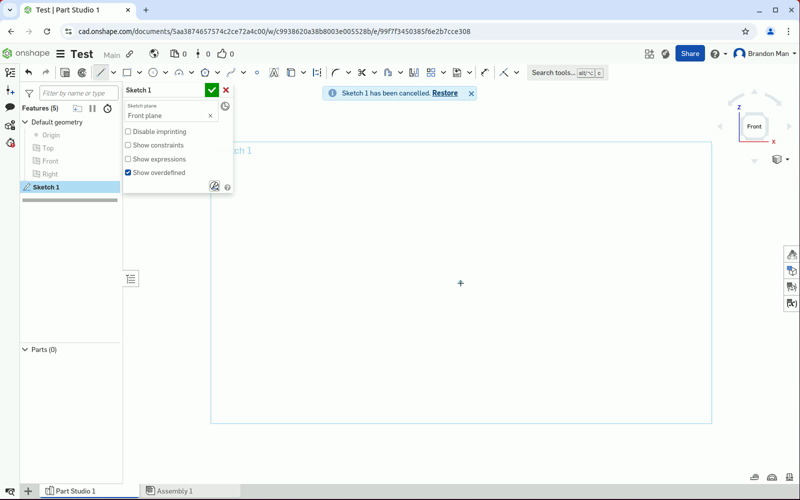
key_down(shift)
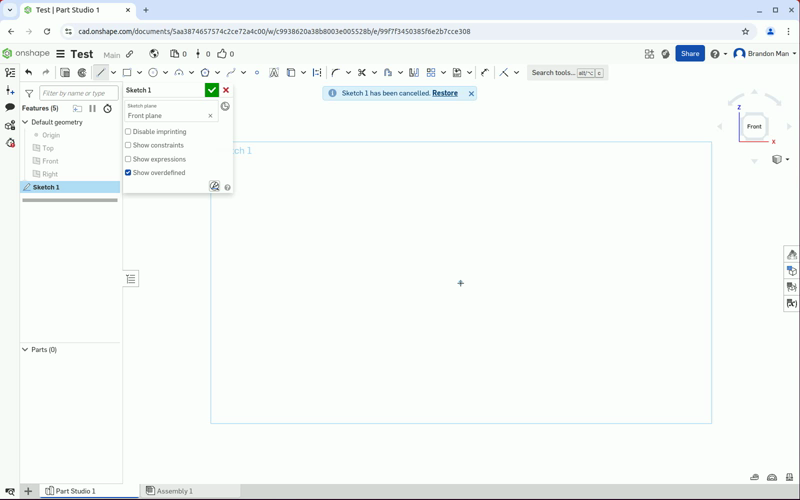
mouse_move(573, 282)
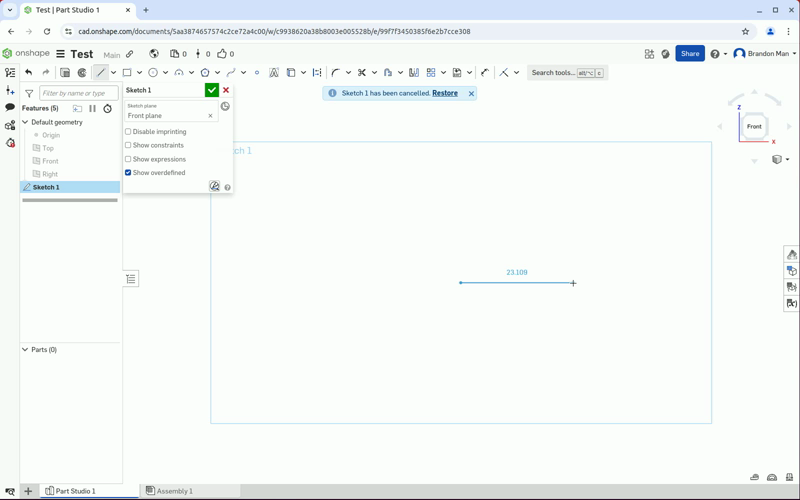
click(573, 282)
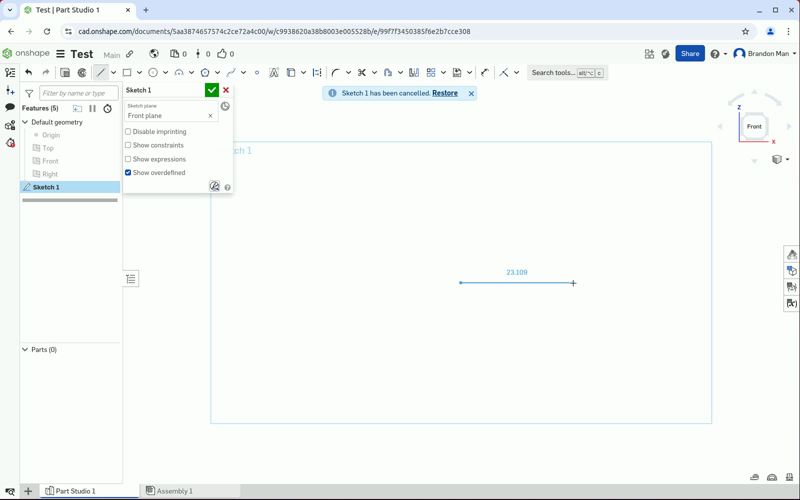
key_up(shift)
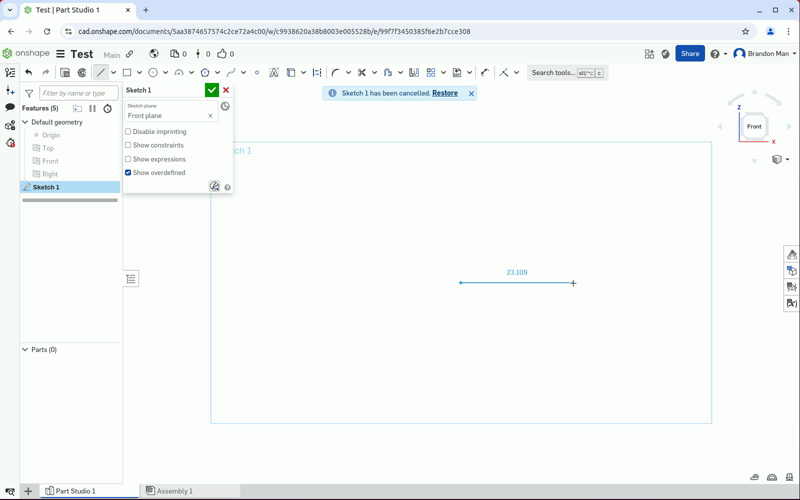
key_down(shift)
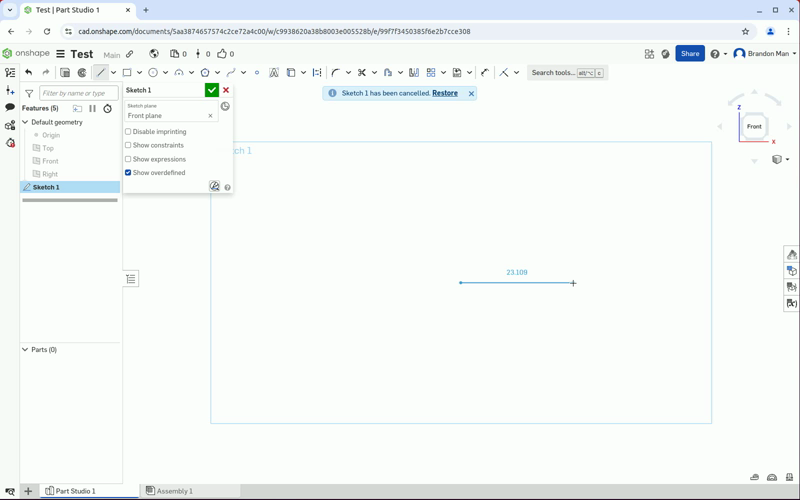
mouse_move(573, 192)
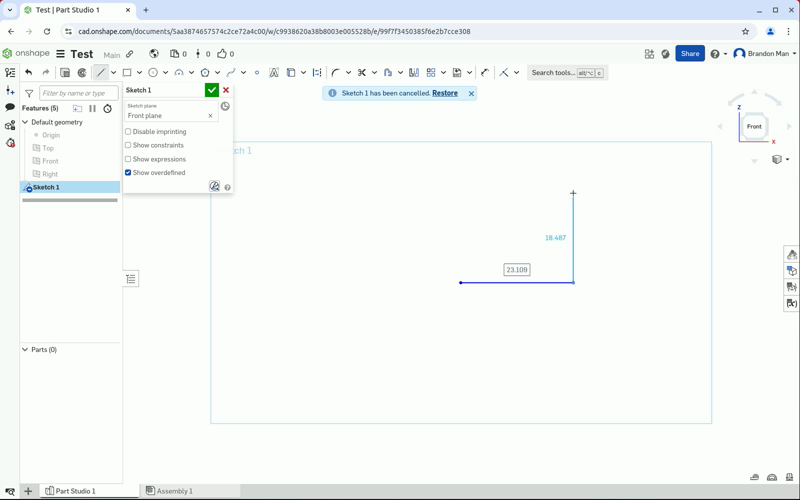
click(573, 192)
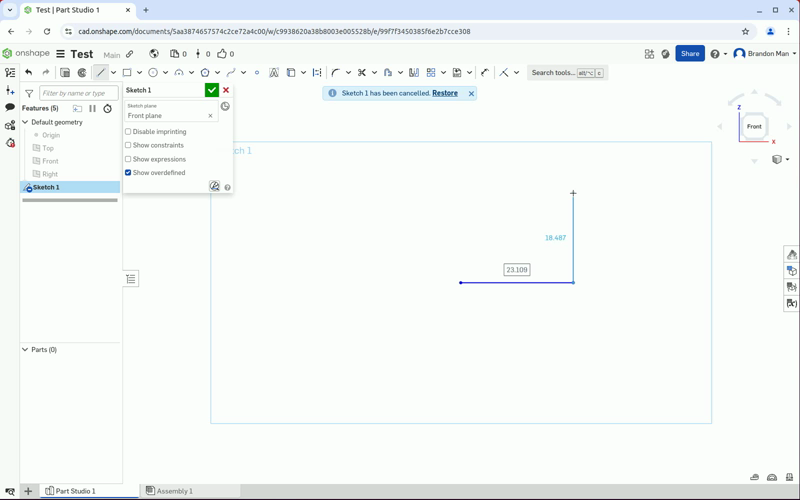
key_up(shift)
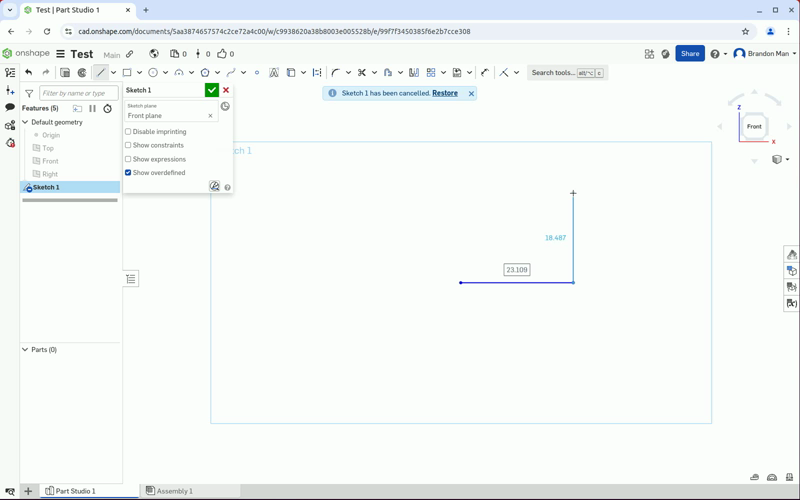
key_down(shift)
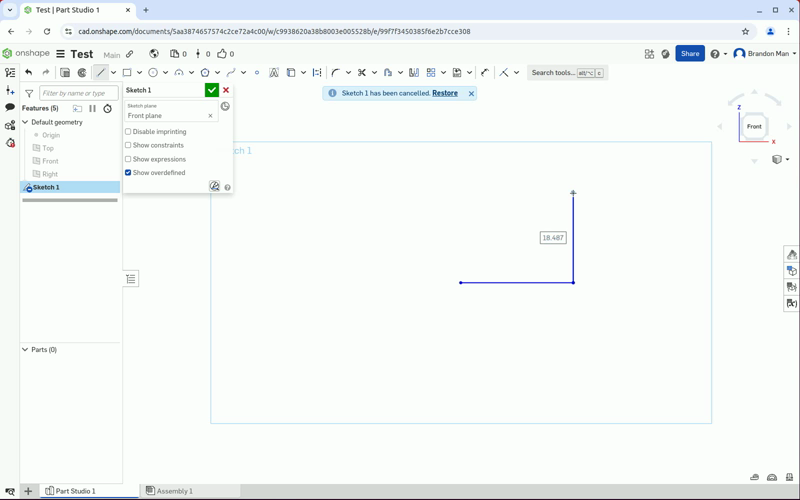
mouse_move(460, 192)
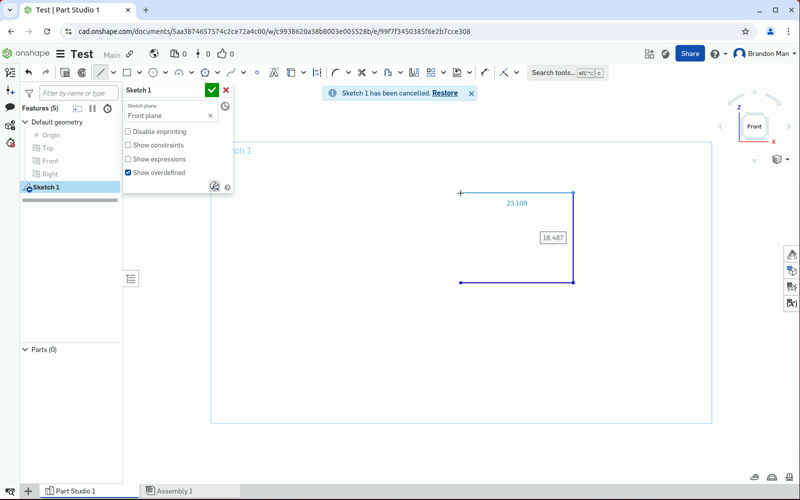
click(460, 192)
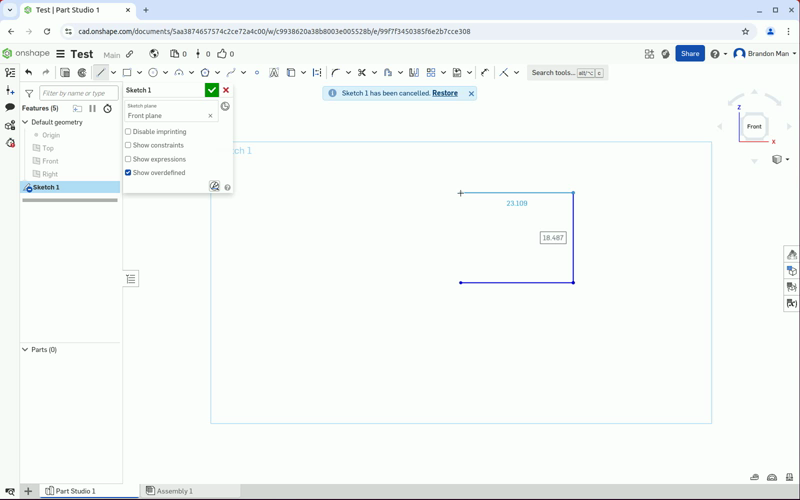
key_up(shift)
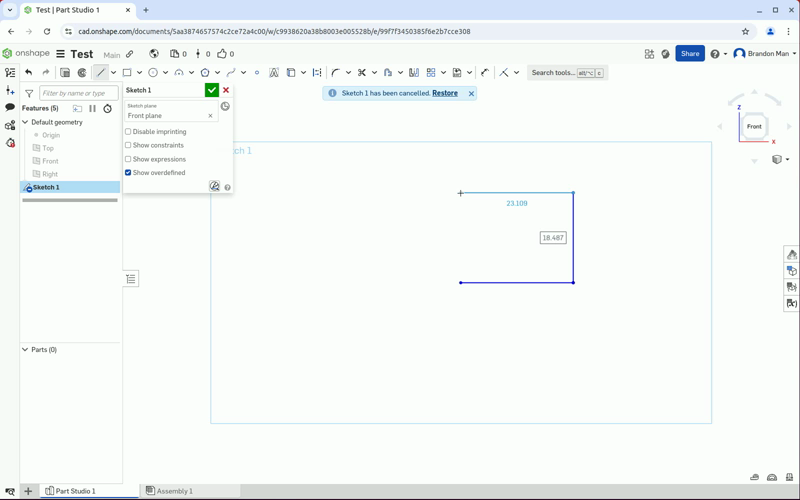
key_down(shift)
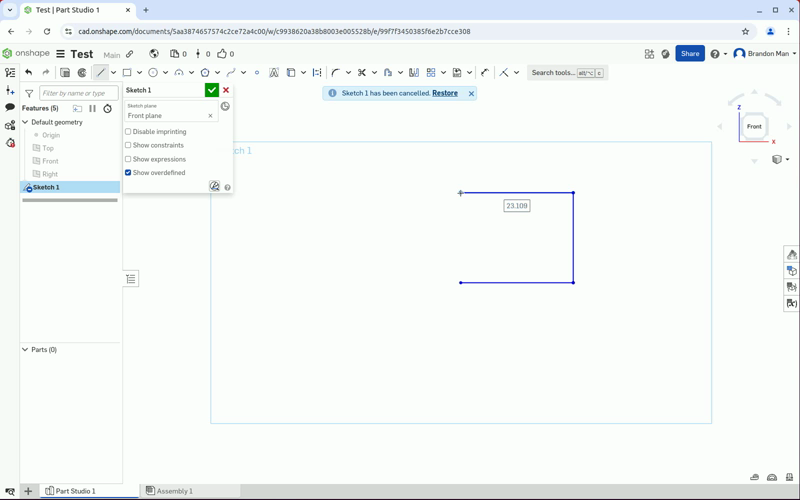
mouse_move(460, 282)
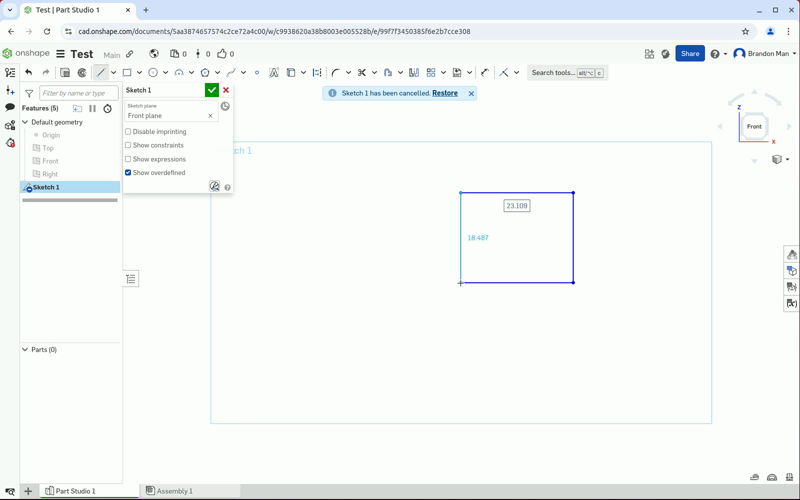
key_up(shift)
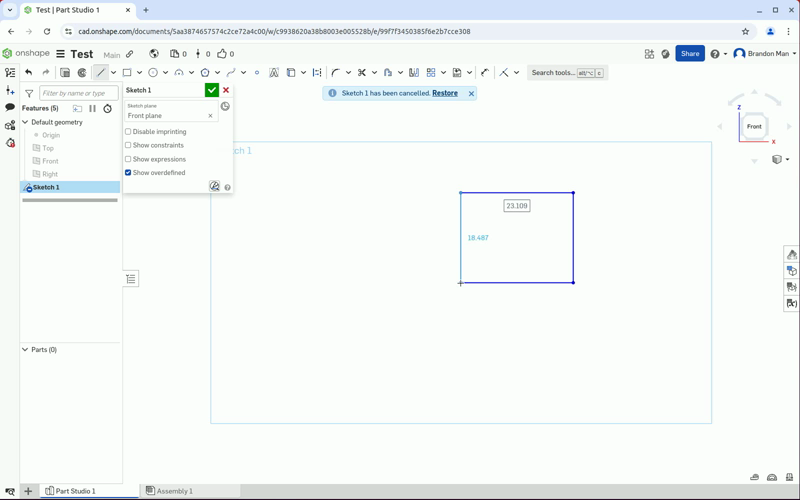
click(460, 282)
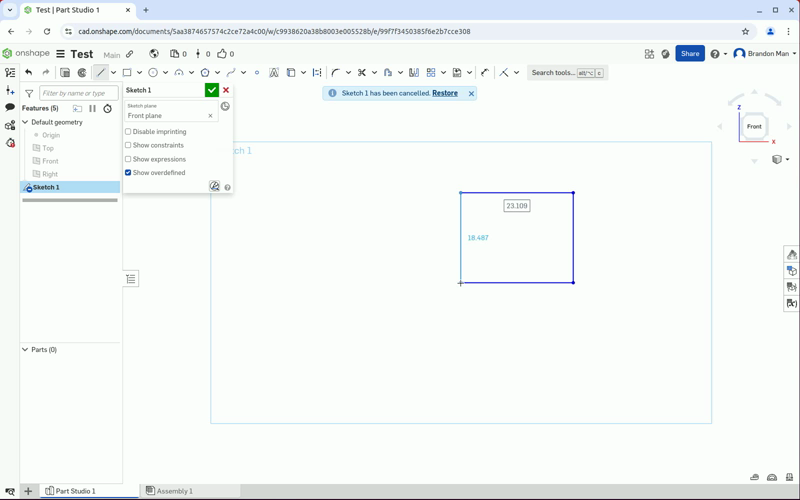
key(esc)
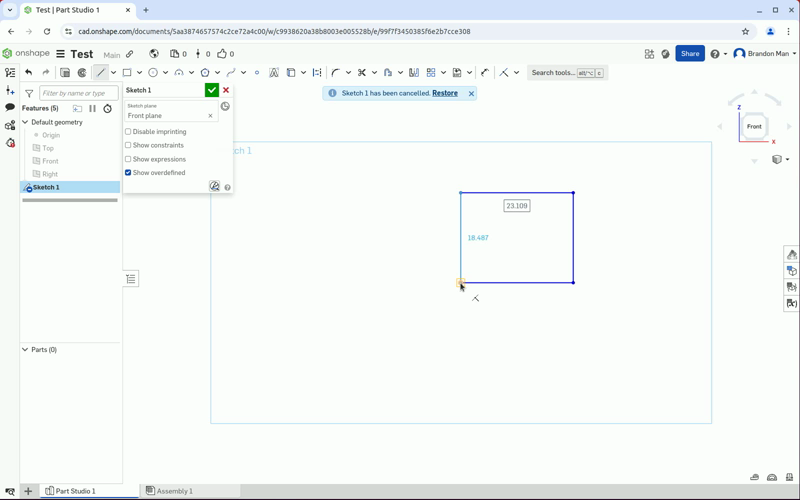
mouse_move(502, 252)
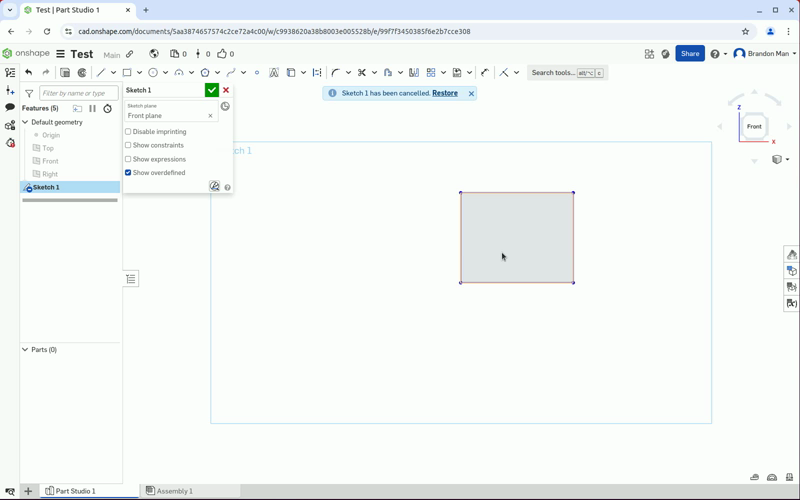
click(502, 252)
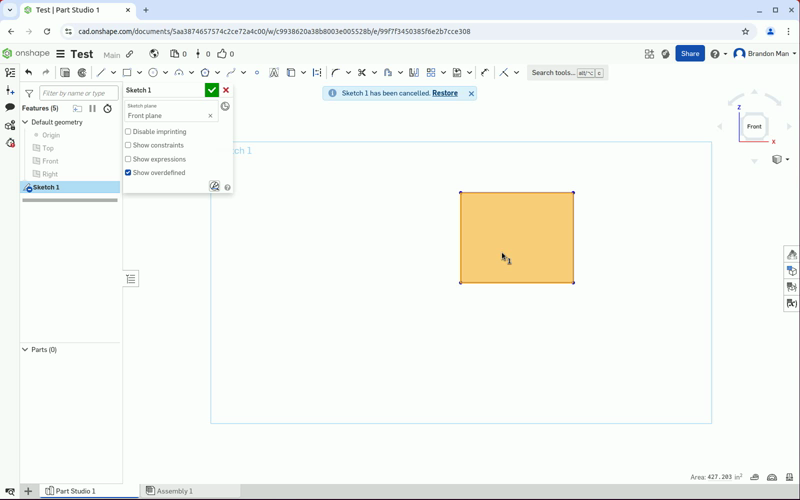
mouse_move(73, 352)
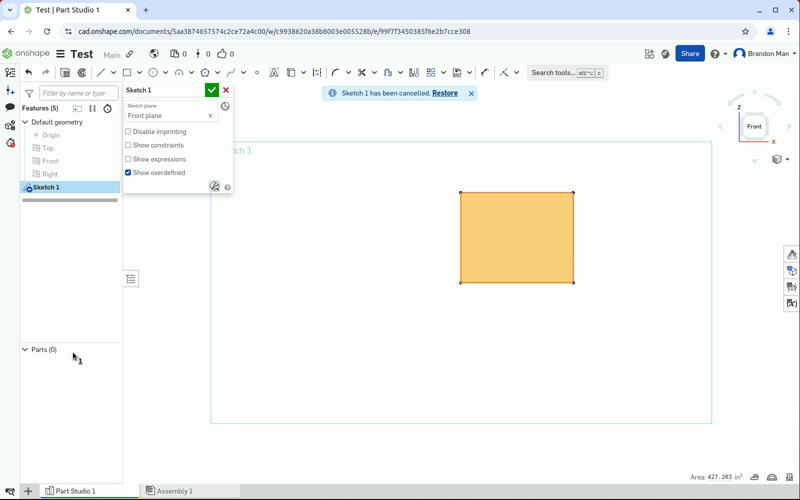
key(shift+y)
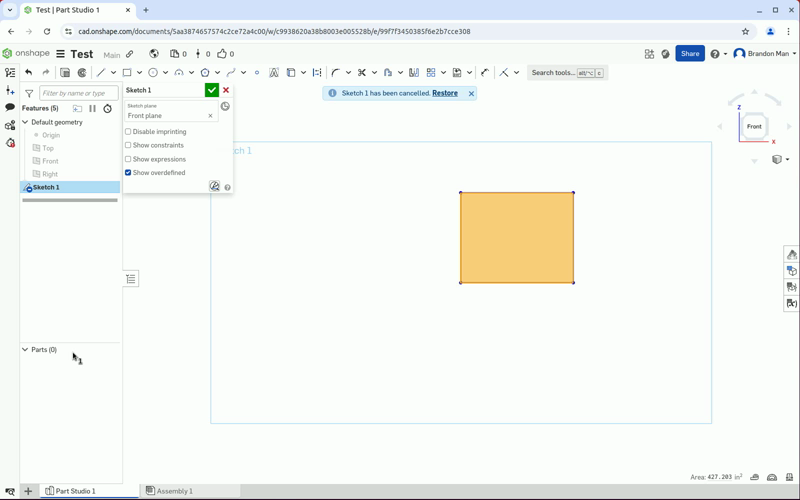
key(shift+e)
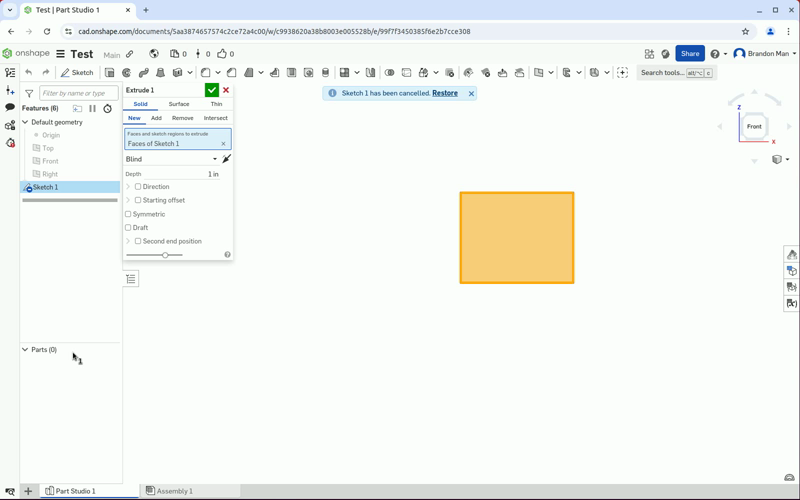
mouse_move(143, 106)
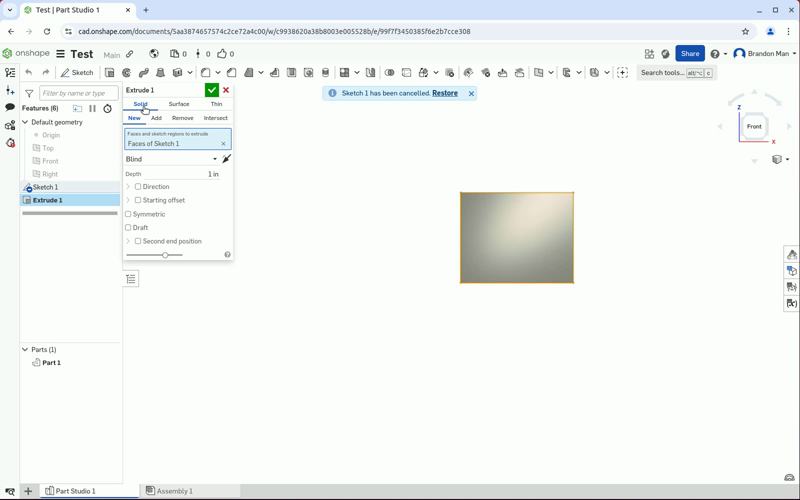
click(143, 106)
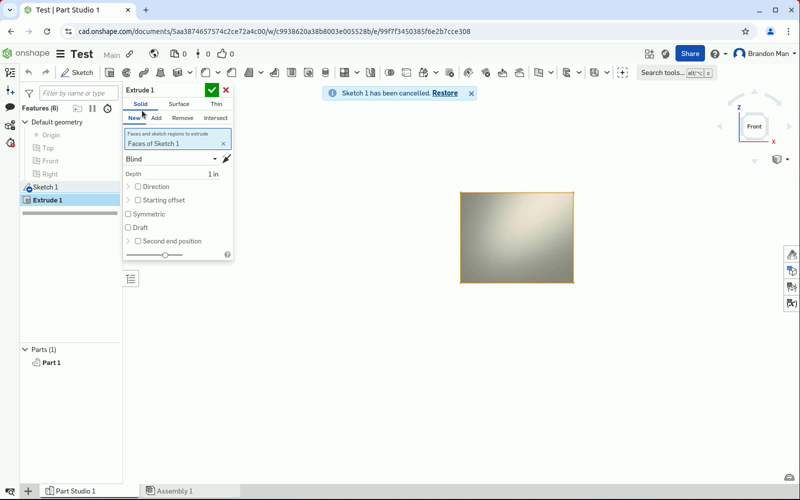
mouse_move(137, 120)
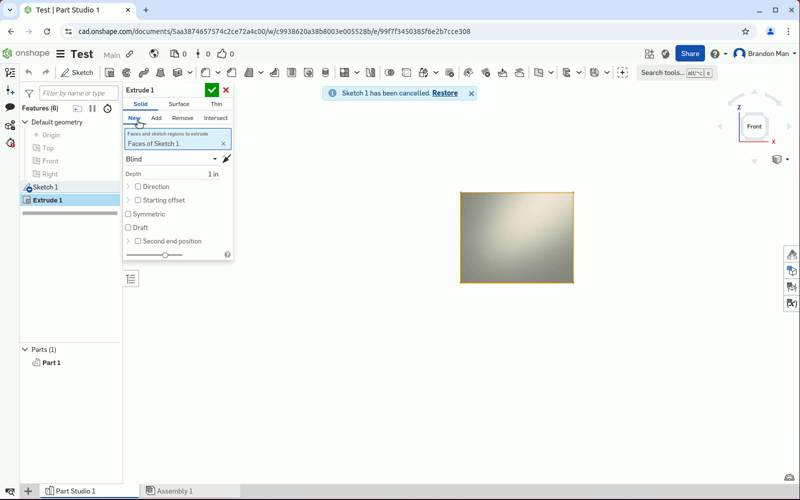
click(137, 120)
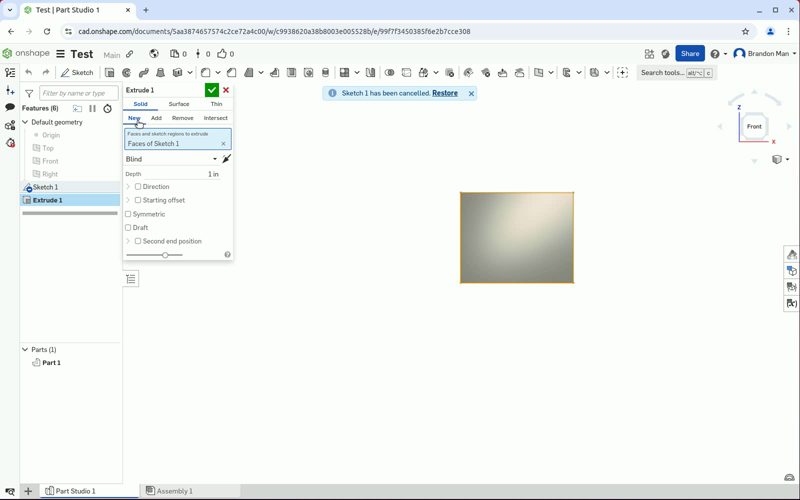
key(tab, 4)
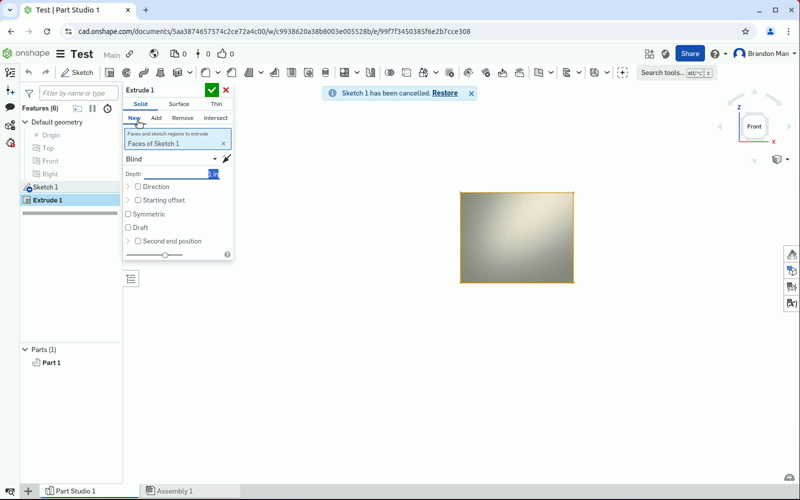
text(13.961)
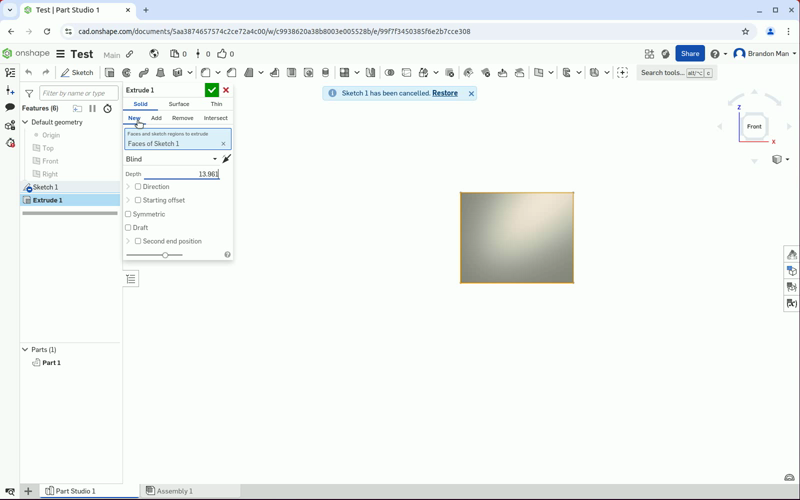
key(enter)
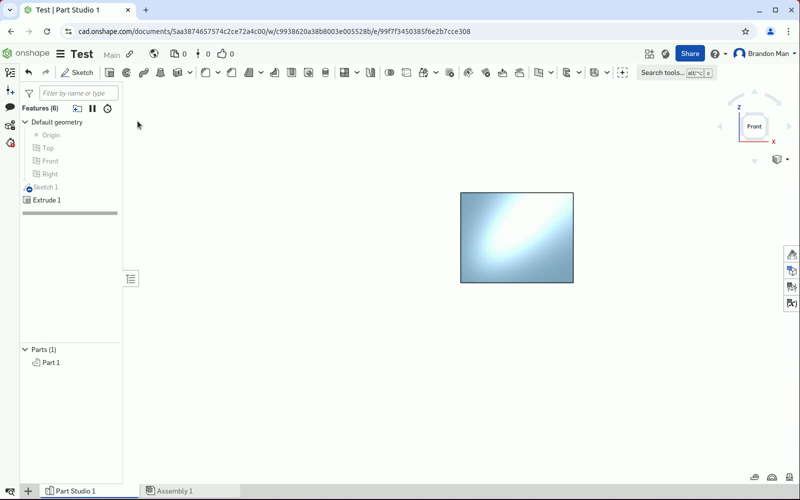
key(shift+h)
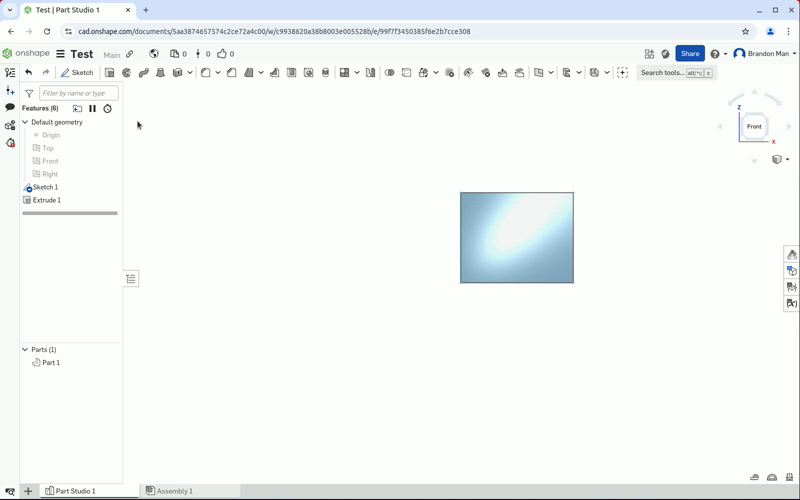
key(shift+h)
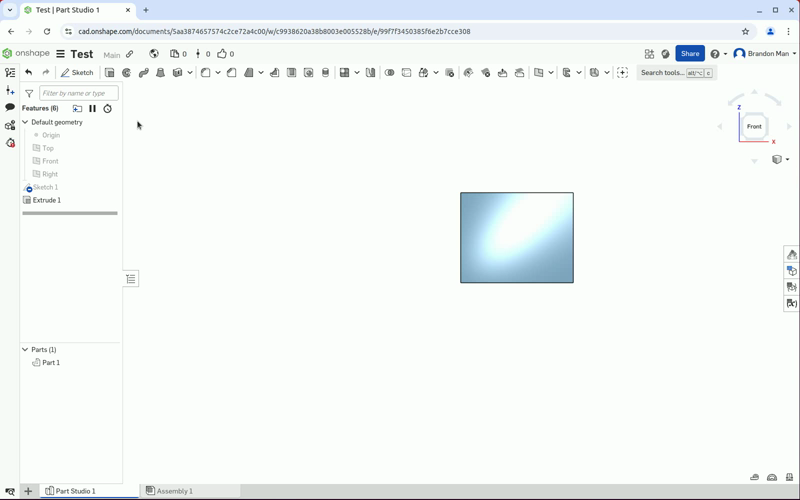
mouse_move(73, 189)
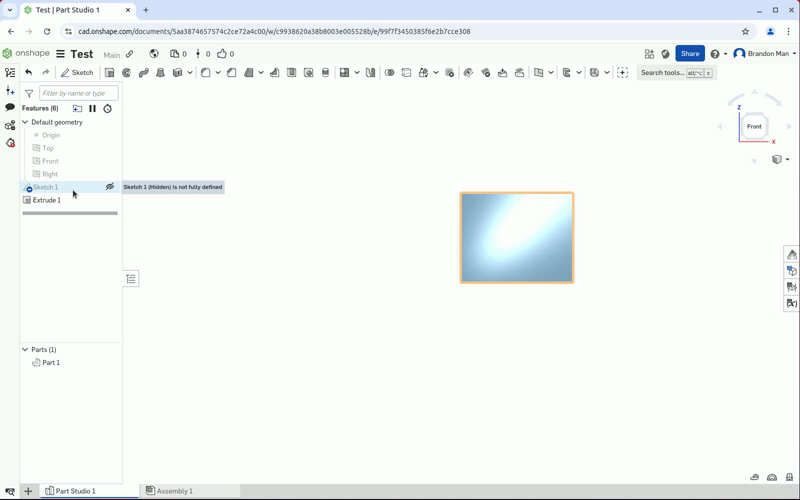
click(73, 189)
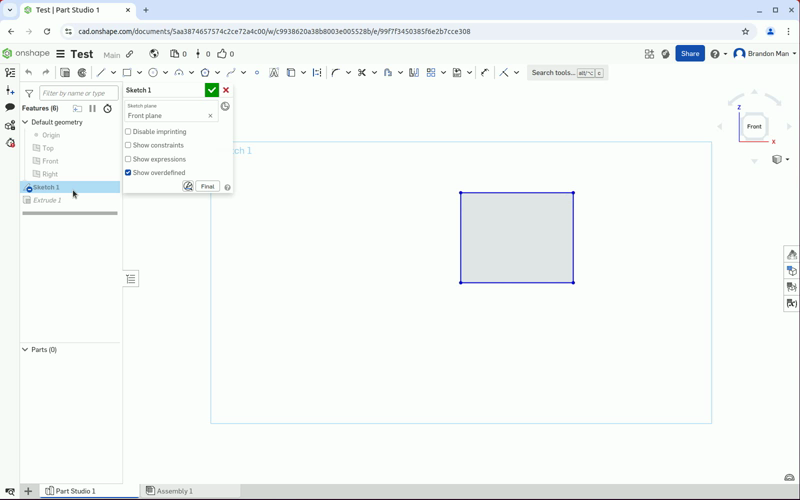
mouse_move(229, 92)
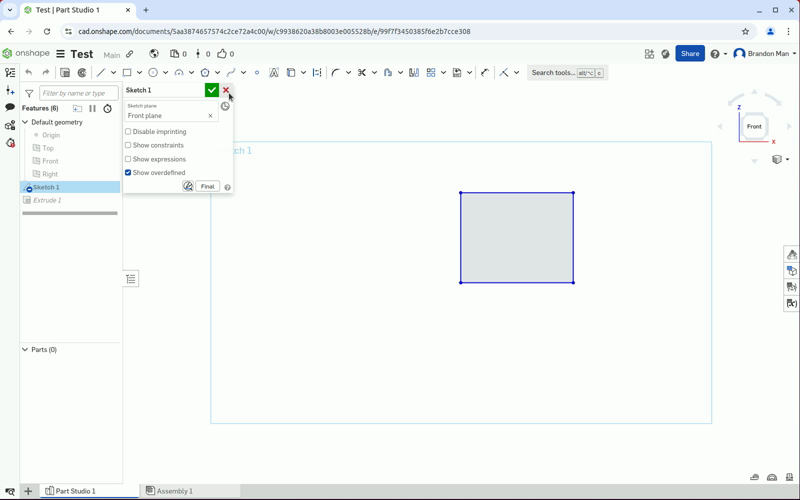
click(229, 92)
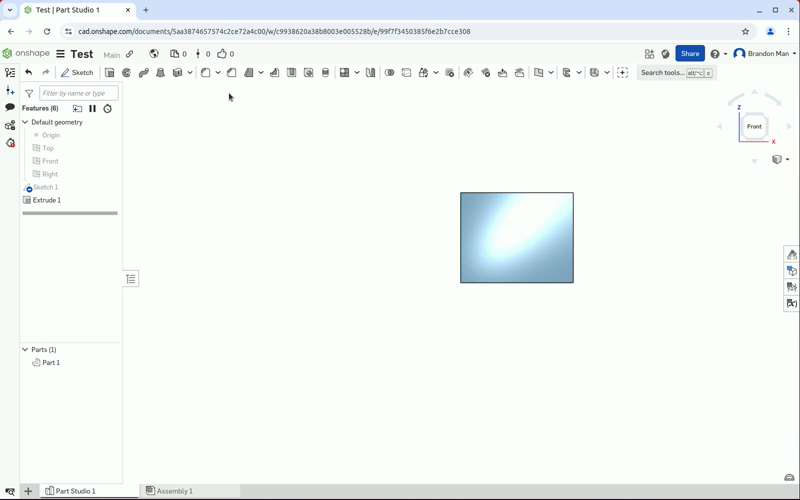
mouse_move(73, 352)
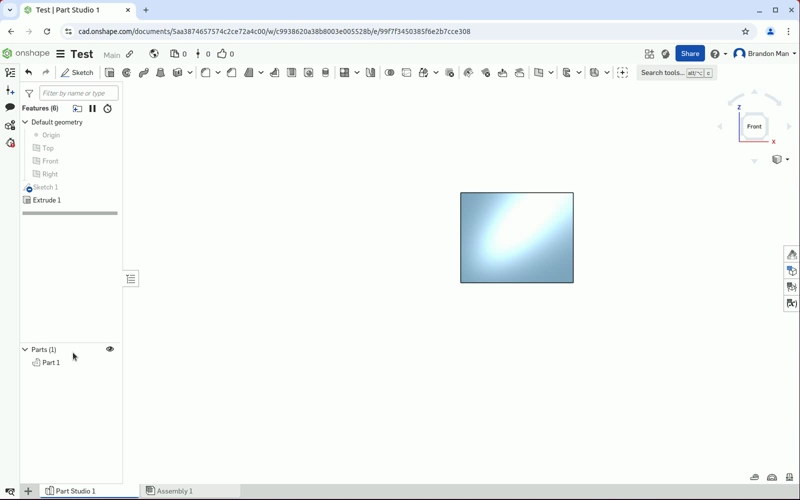
key(y)
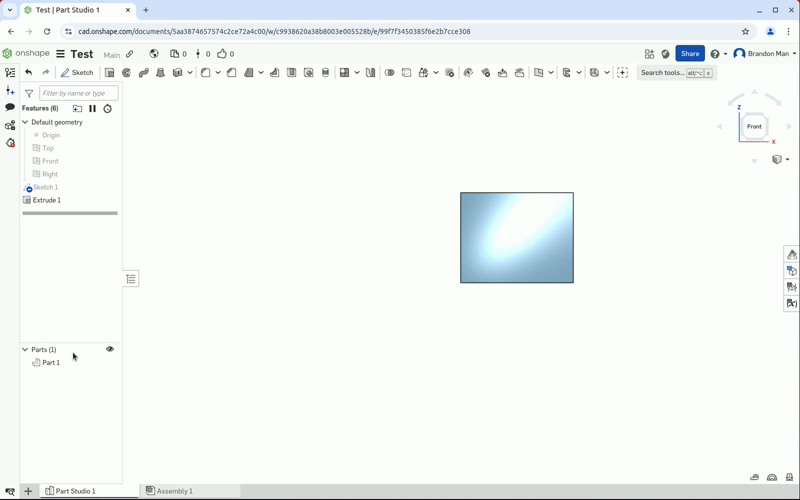
key(shift+p)
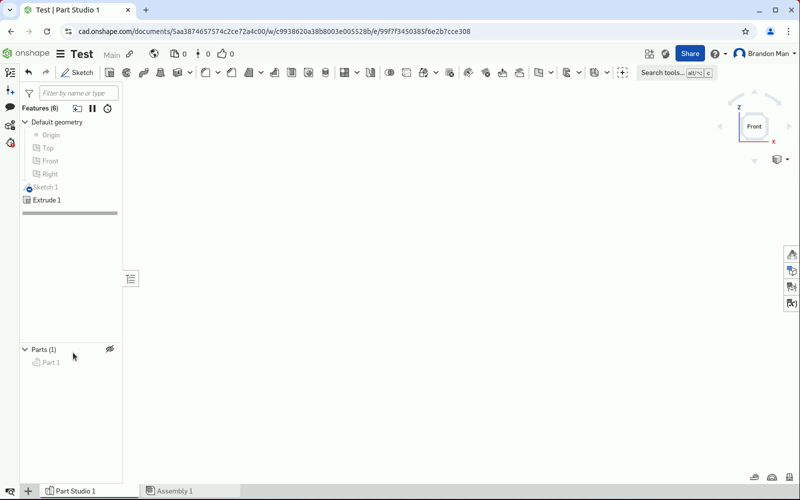
key(space)
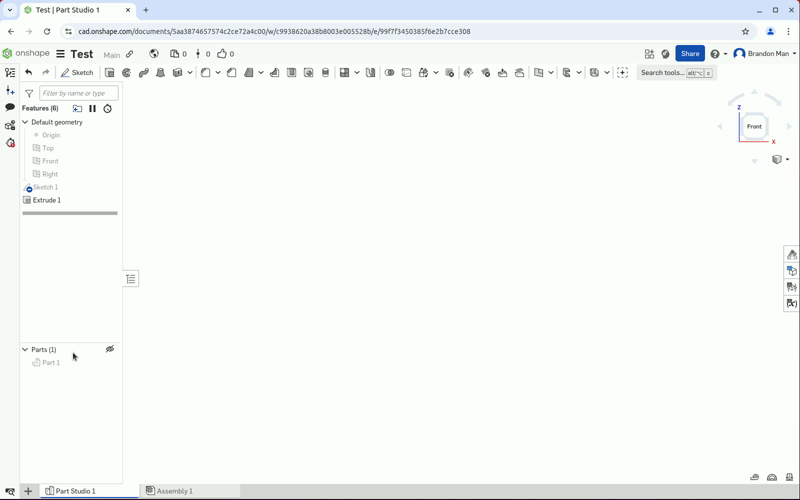
key_down(shift)
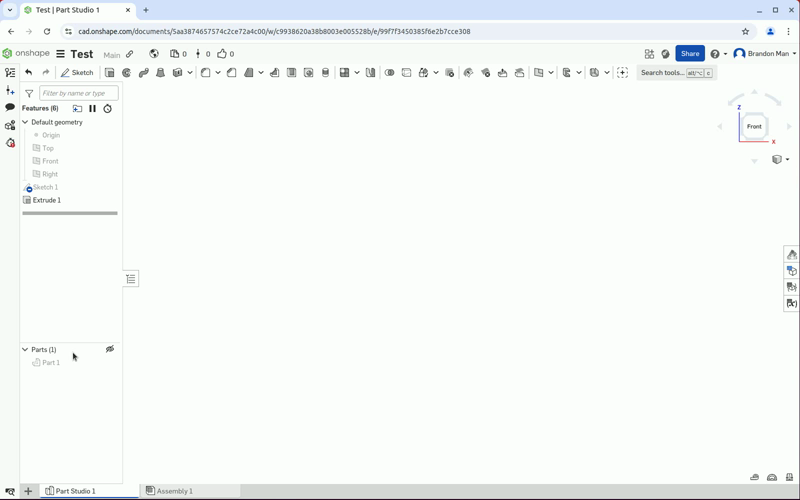
key(left)
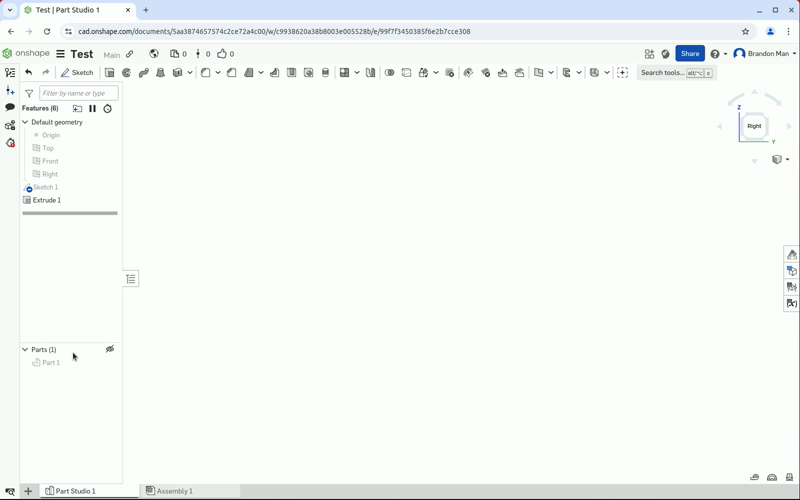
key_up(shift)
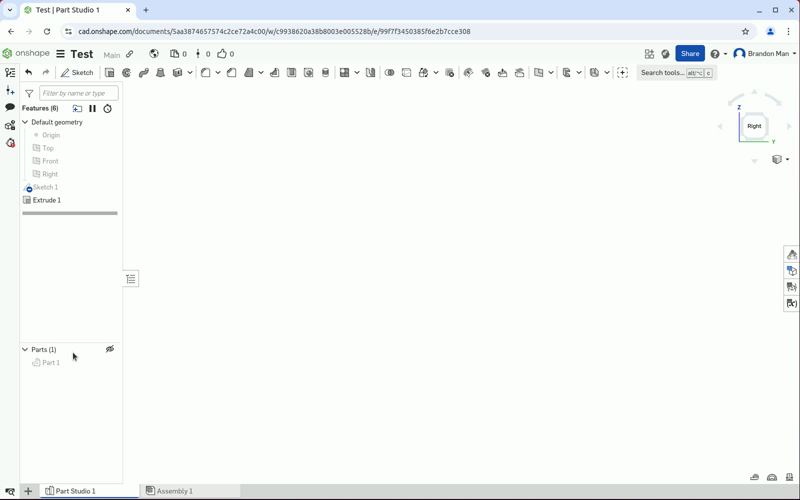
mouse_move(73, 352)
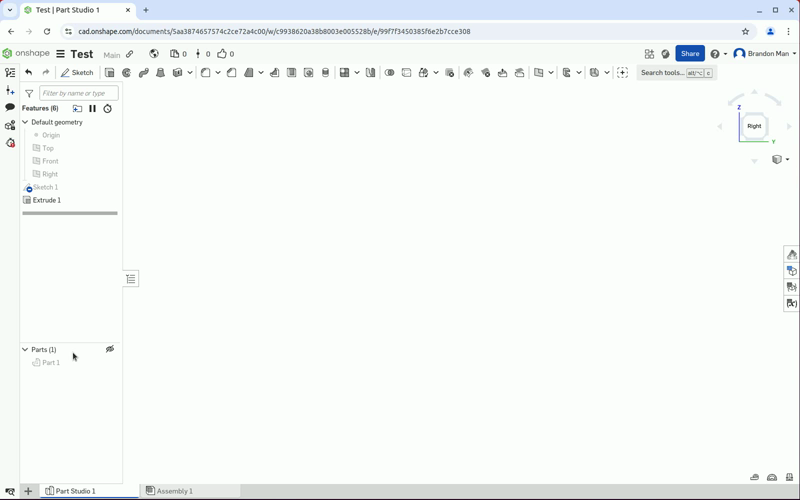
key(shift+y)
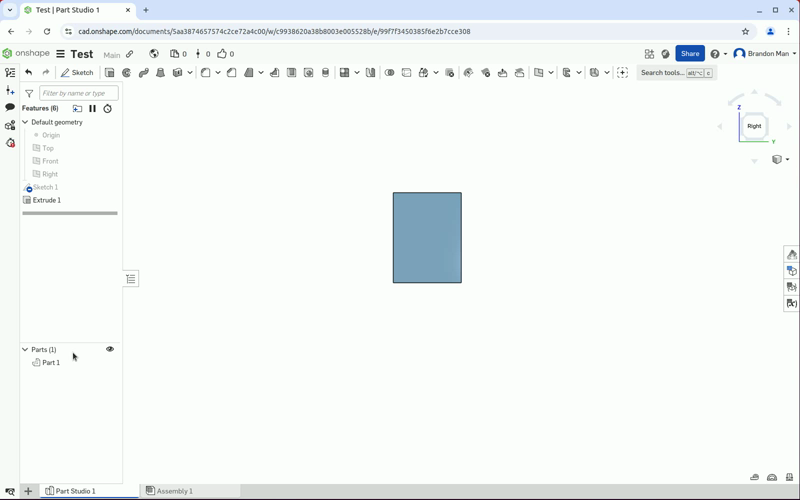
mouse_move(541, 75)
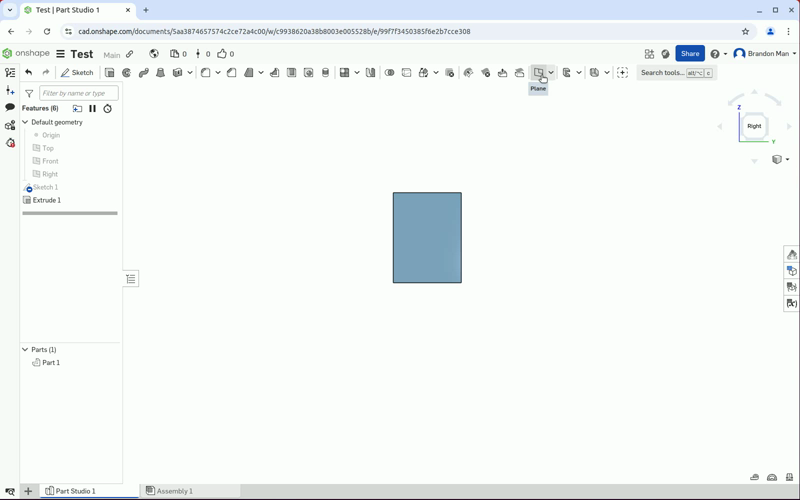
click(541, 75)
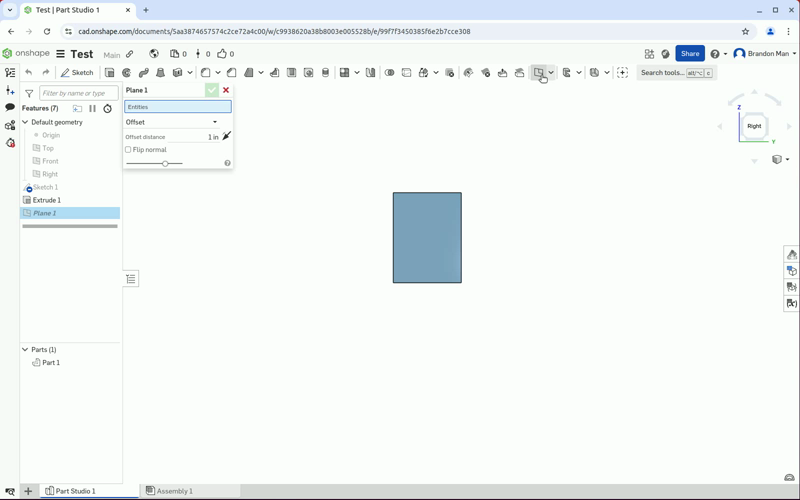
mouse_move(73, 176)
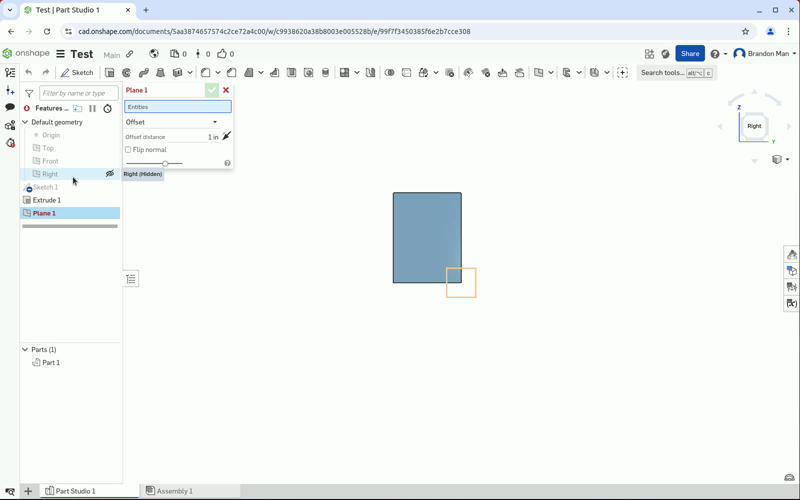
click(73, 176)
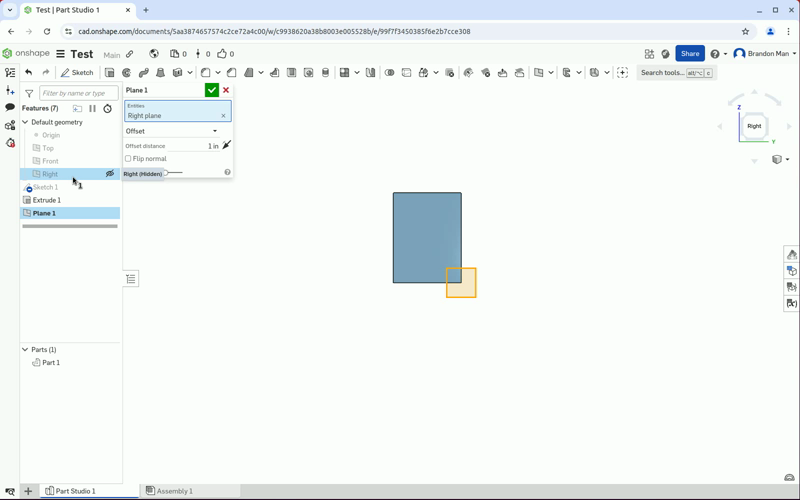
key(tab, 2)
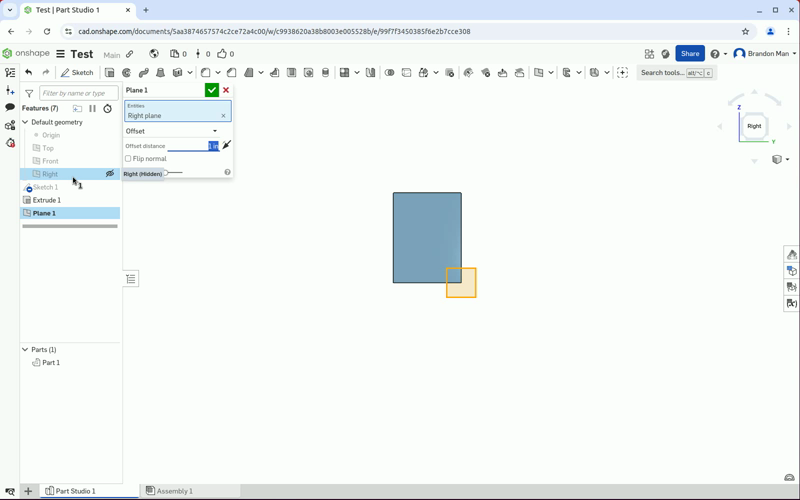
text(23.108)
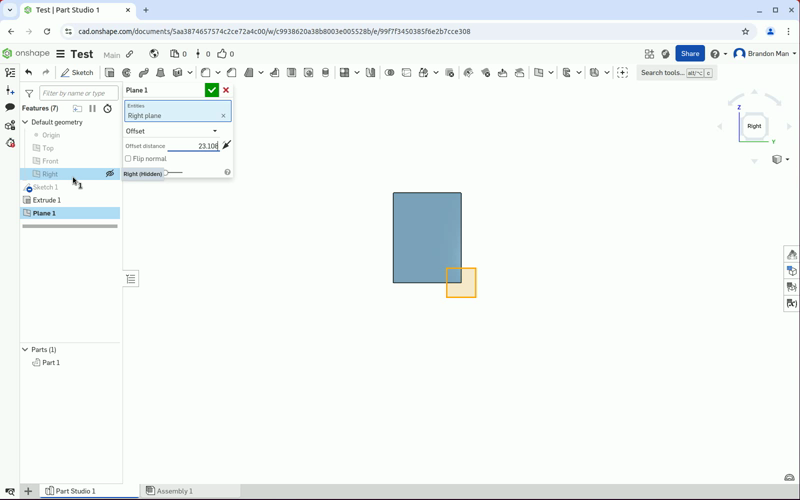
key(enter, 2)
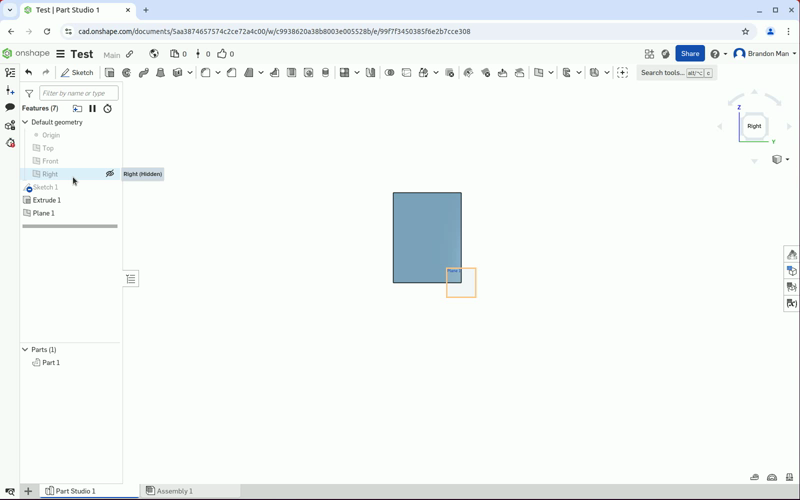
key(shift+s)
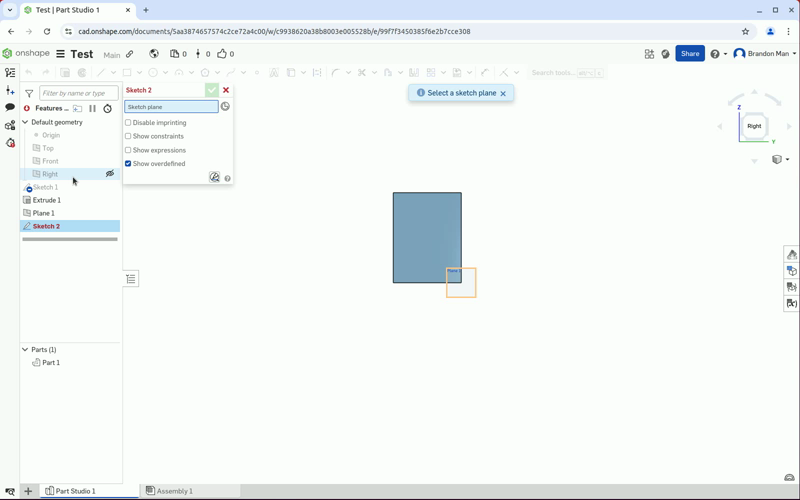
mouse_move(73, 215)
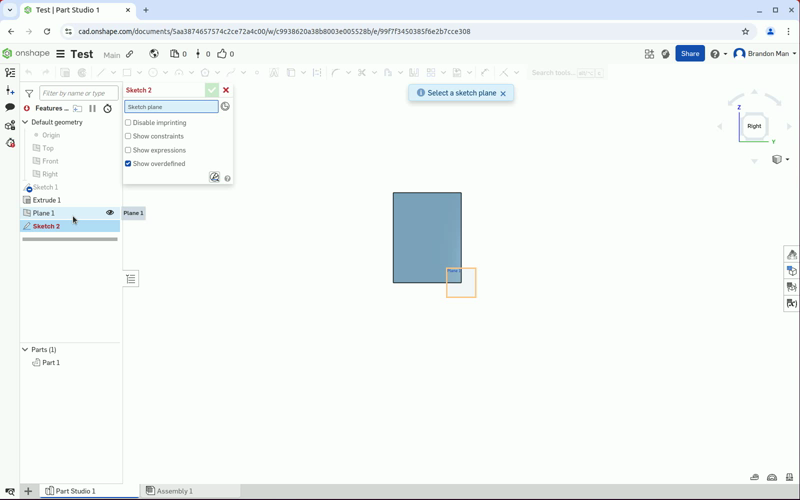
click(73, 215)
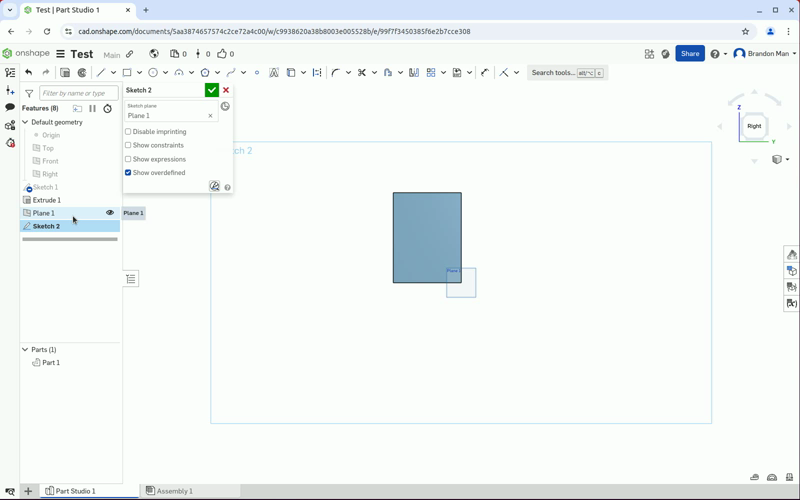
mouse_move(73, 352)
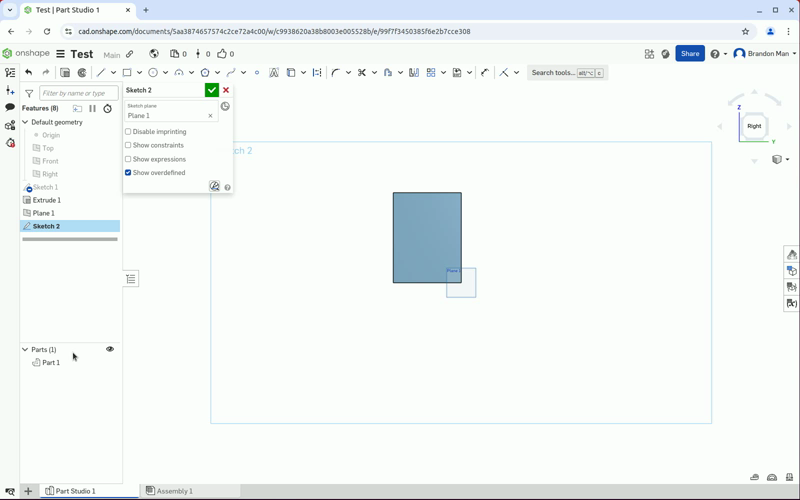
key(y)
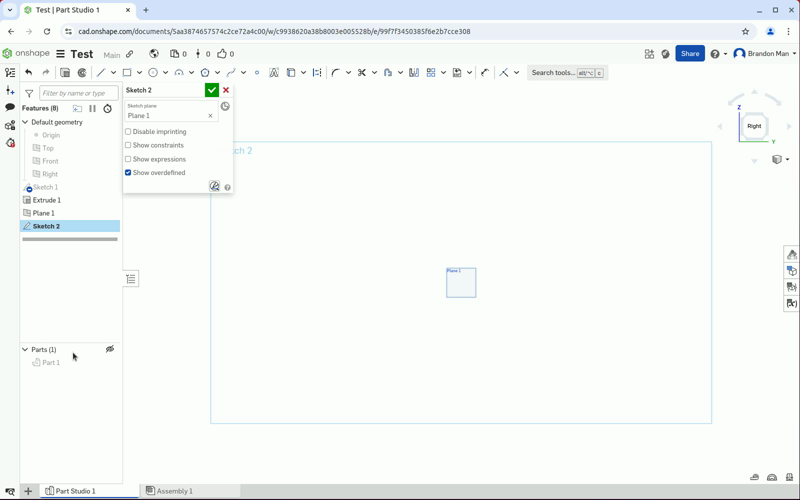
key(l)
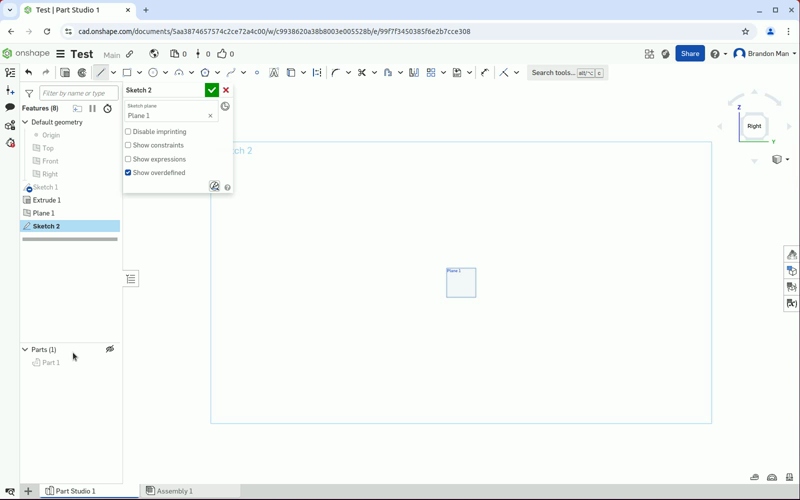
key_down(shift)
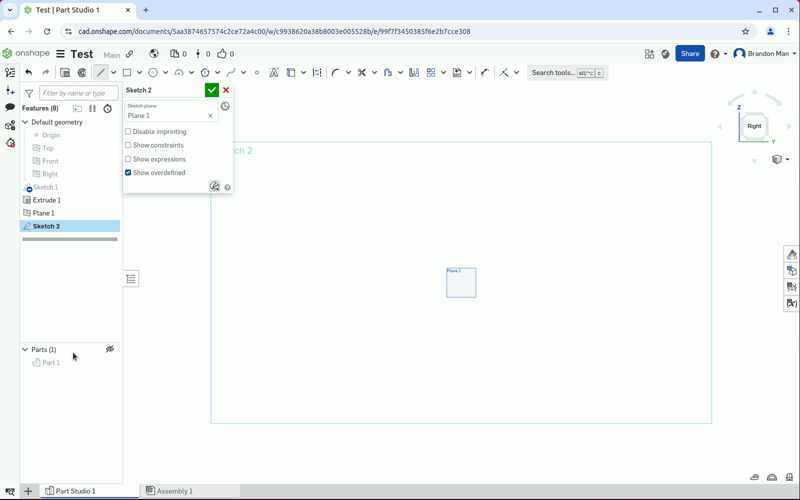
mouse_move(416, 215)
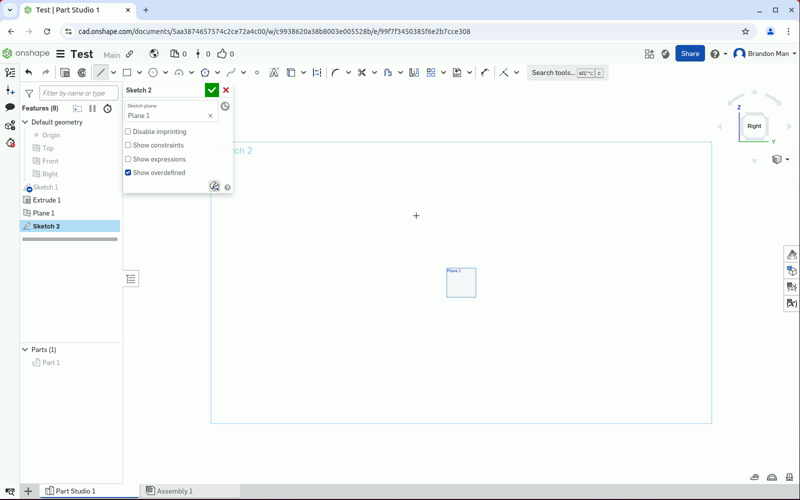
click(416, 215)
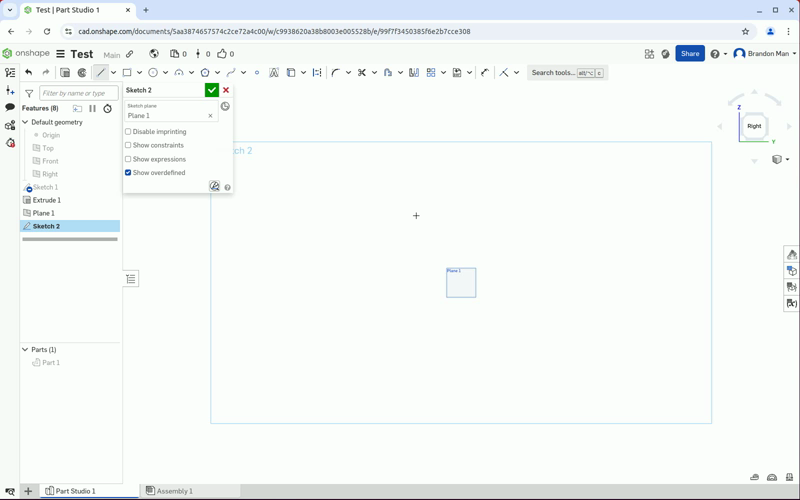
key_up(shift)
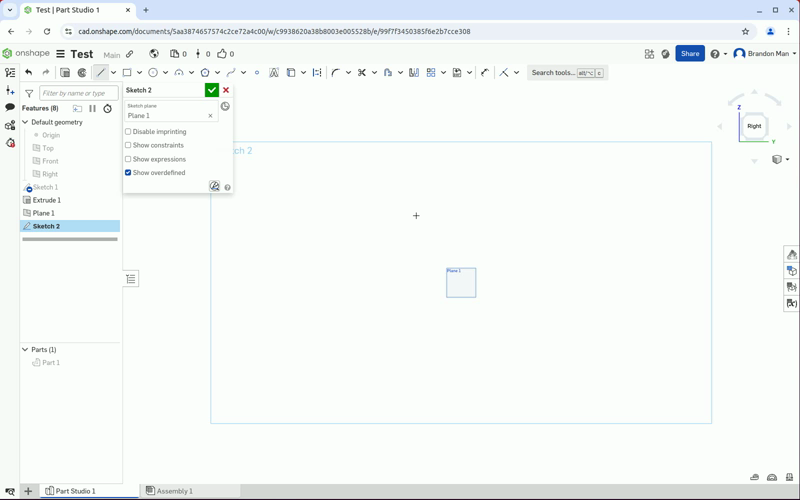
key_down(shift)
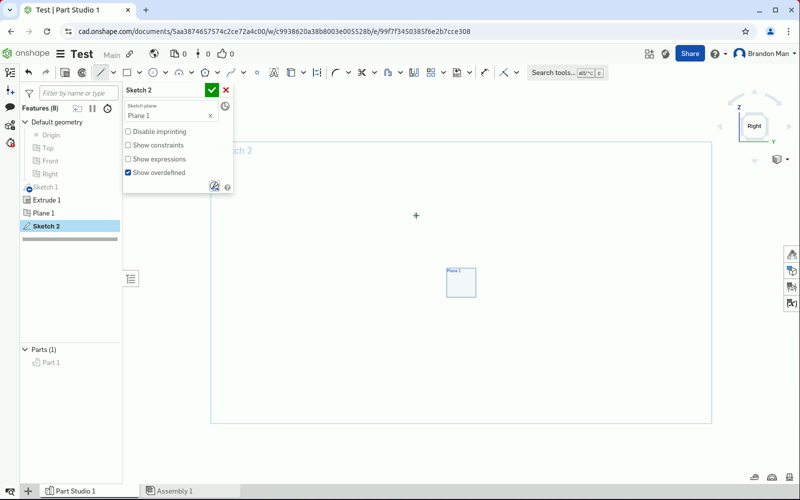
mouse_move(446, 215)
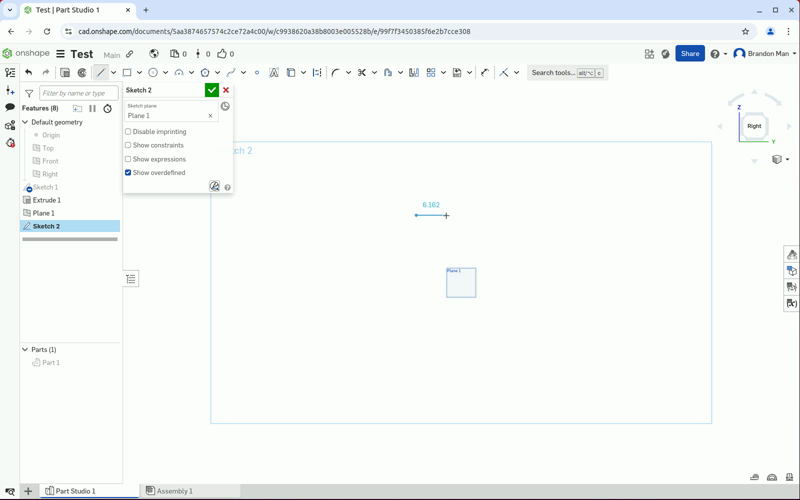
mouse_move(439, 215)
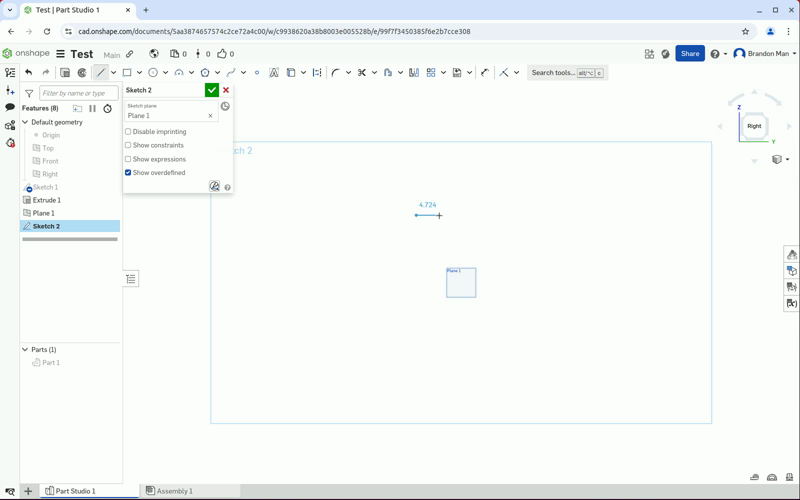
click(439, 215)
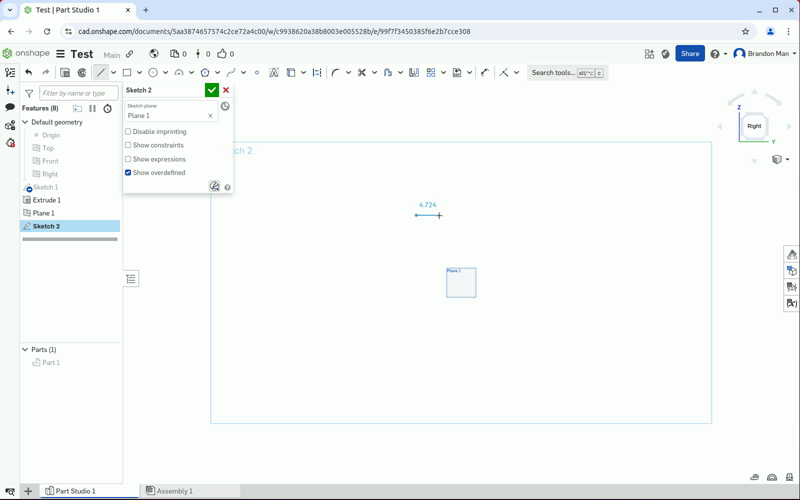
key_up(shift)
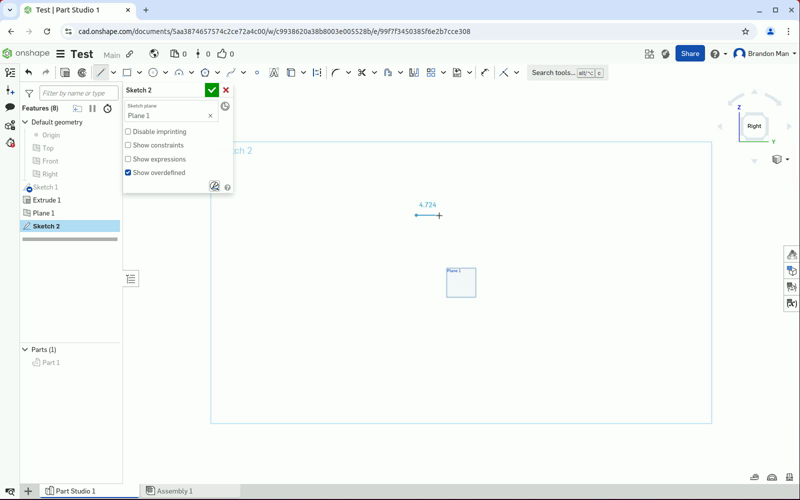
key_down(shift)
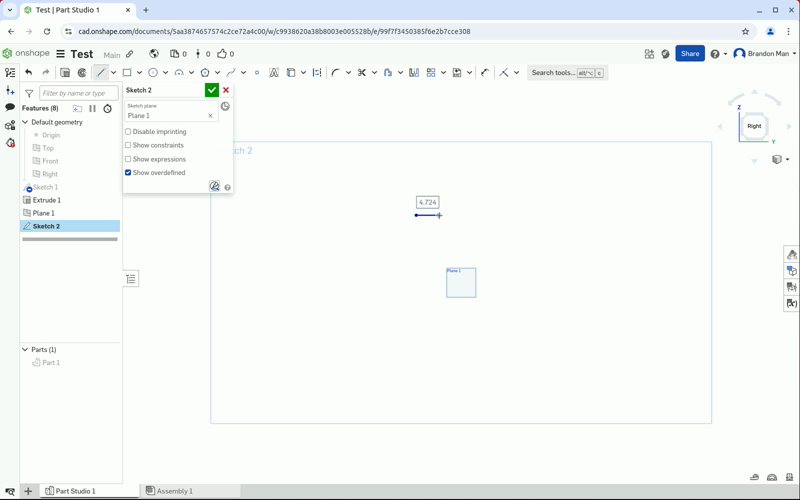
mouse_move(469, 215)
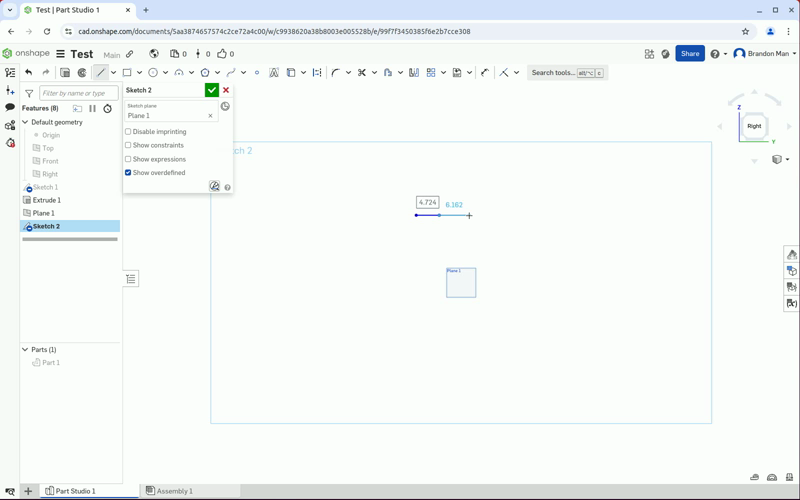
mouse_move(439, 191)
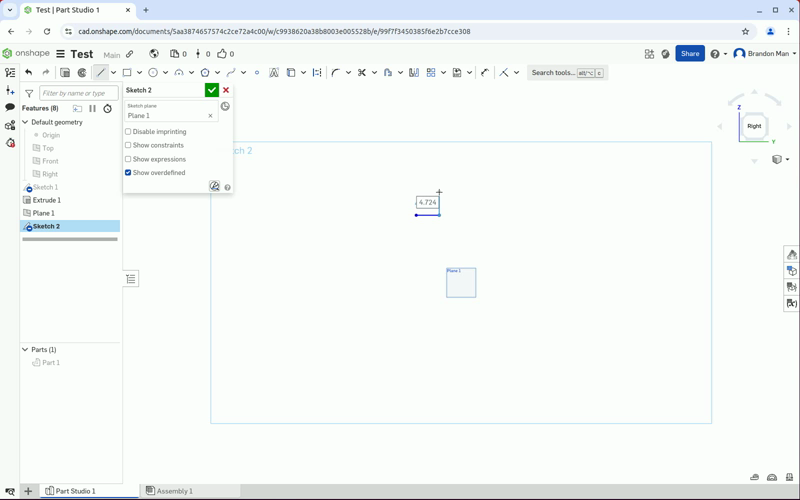
click(439, 191)
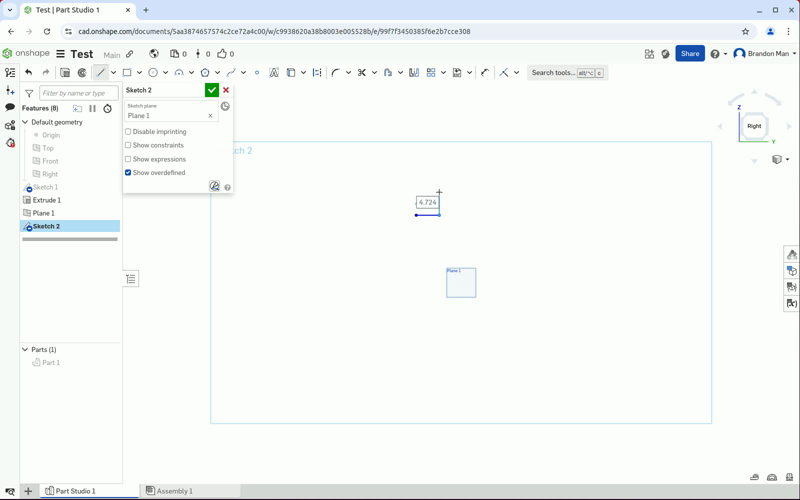
key_up(shift)
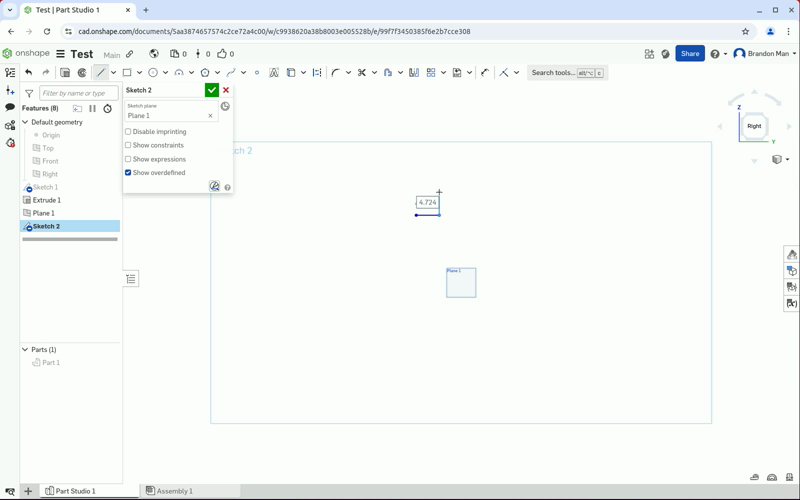
key_down(shift)
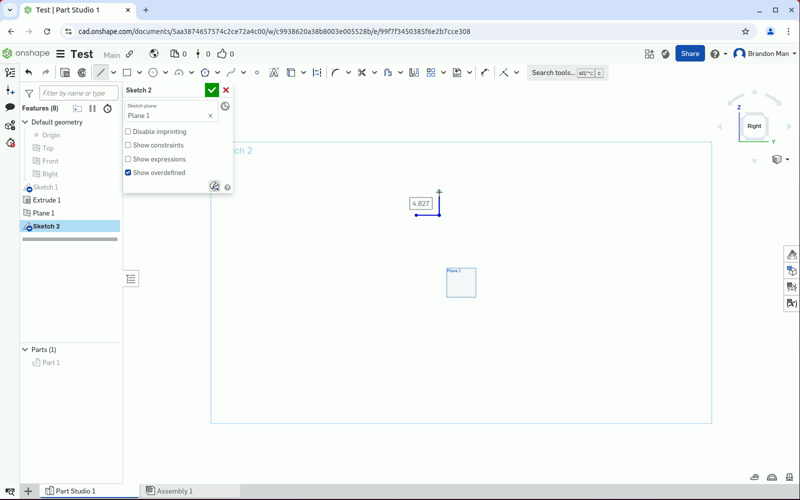
mouse_move(469, 191)
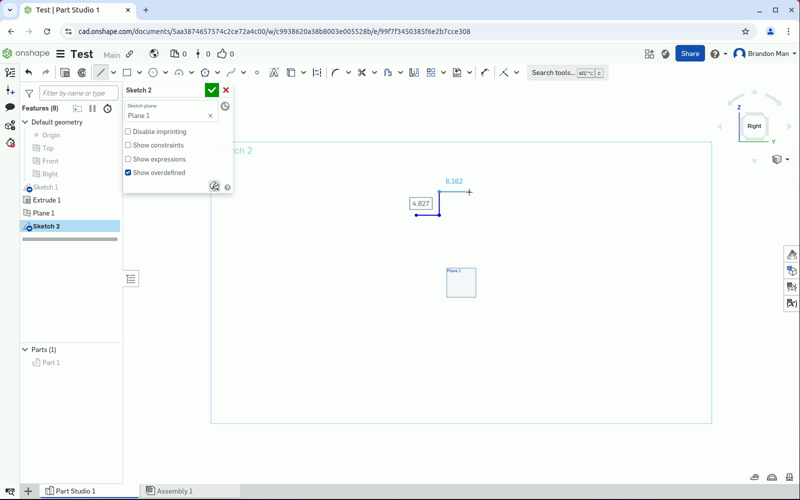
mouse_move(416, 191)
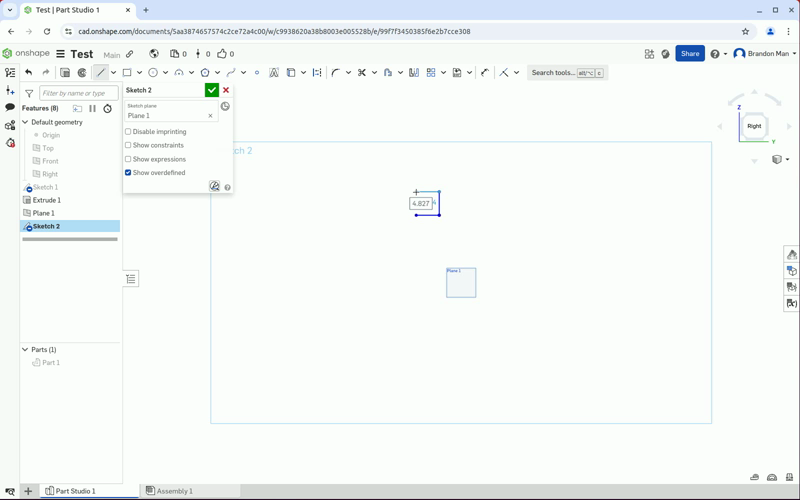
click(416, 191)
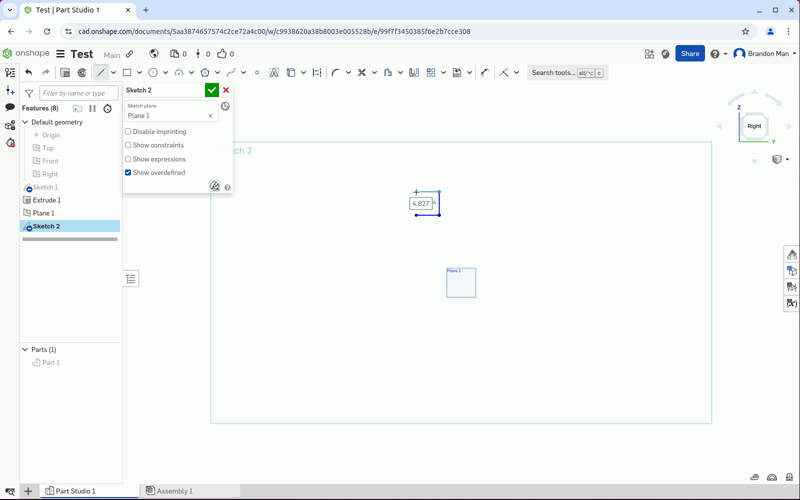
key_up(shift)
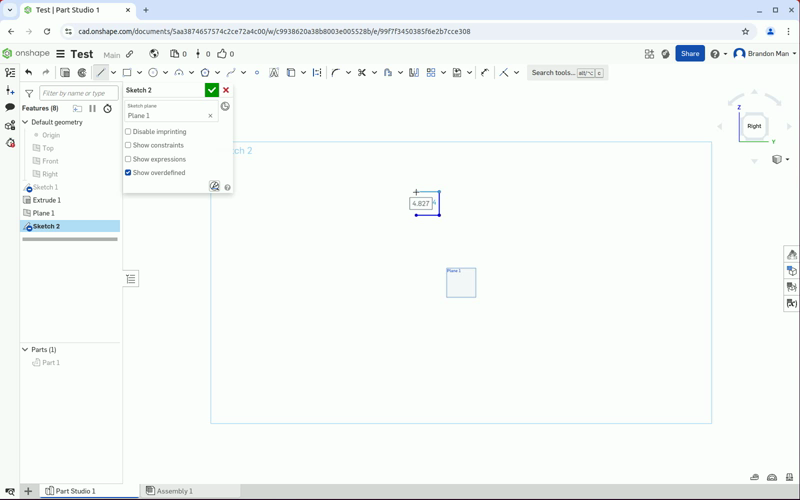
mouse_move(446, 191)
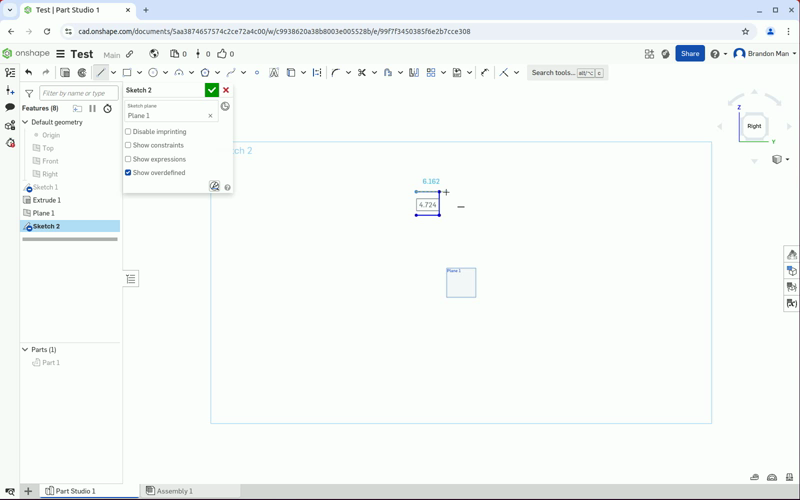
key_down(shift)
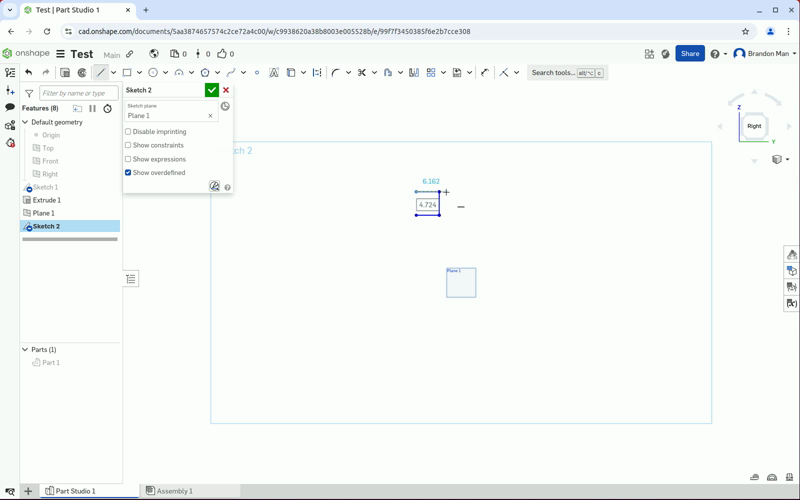
mouse_move(416, 215)
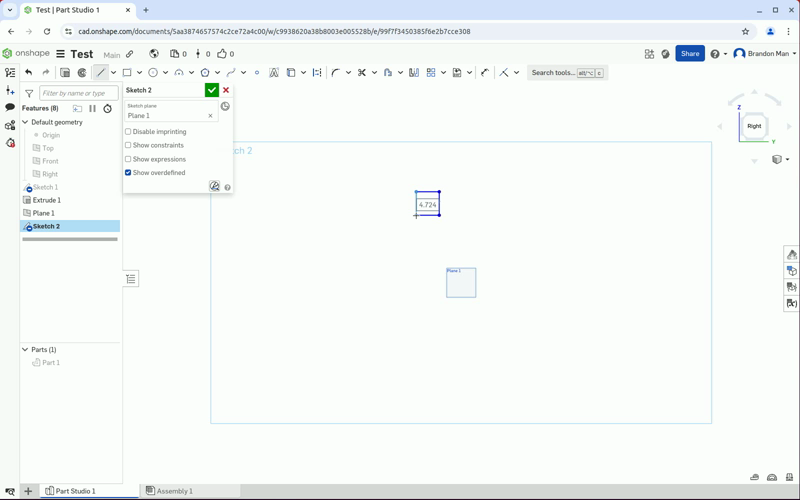
key_up(shift)
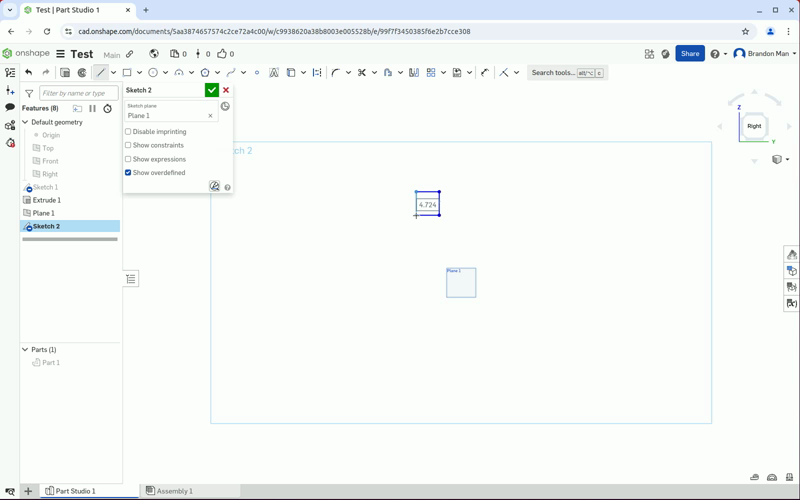
click(416, 215)
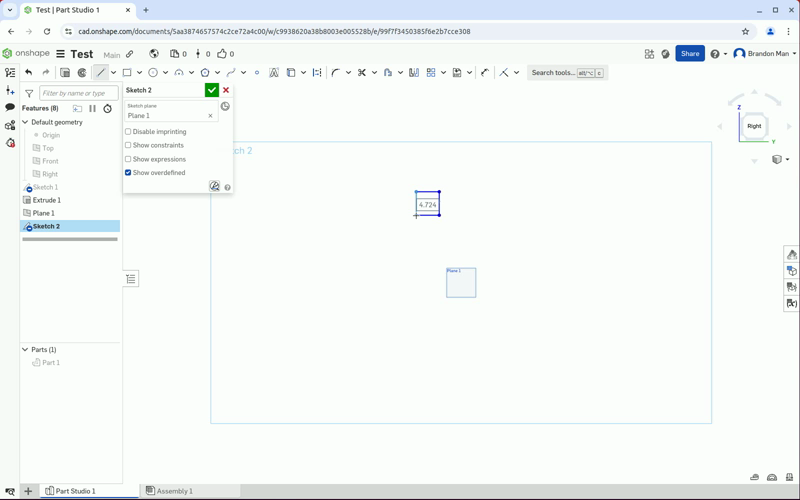
key(esc)
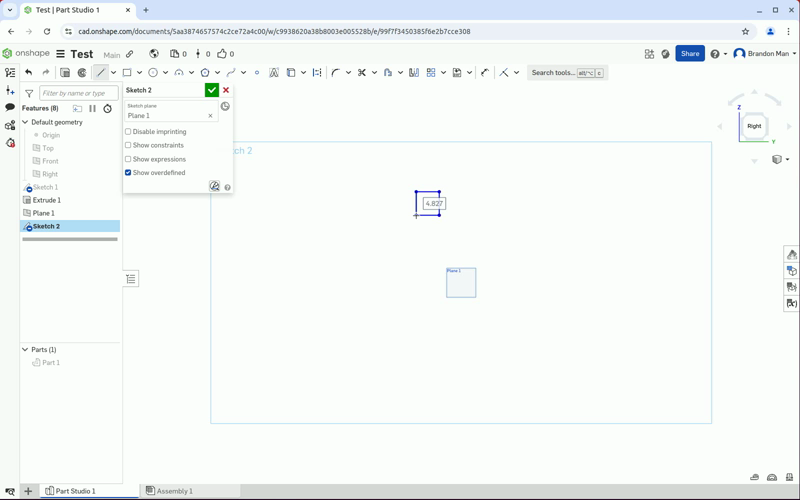
mouse_move(437, 199)
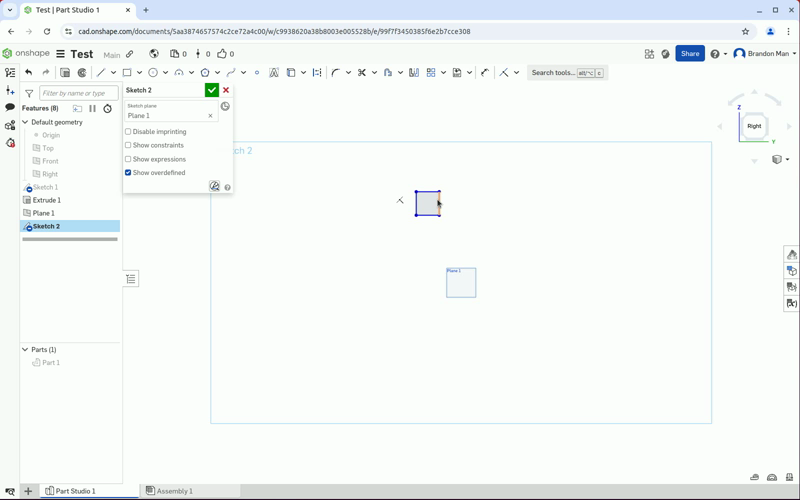
scroll(6)
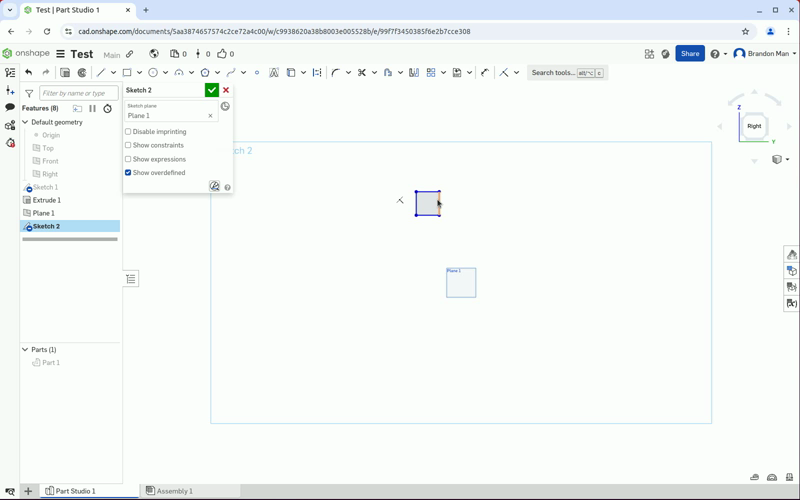
scroll(6)
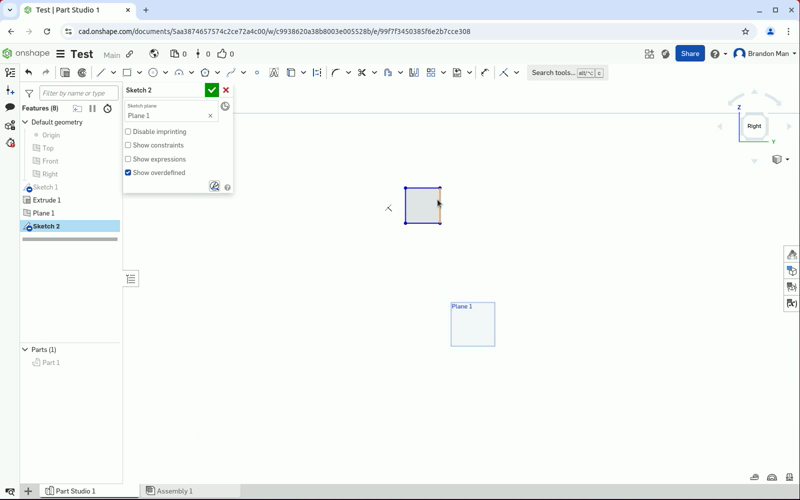
scroll(6)
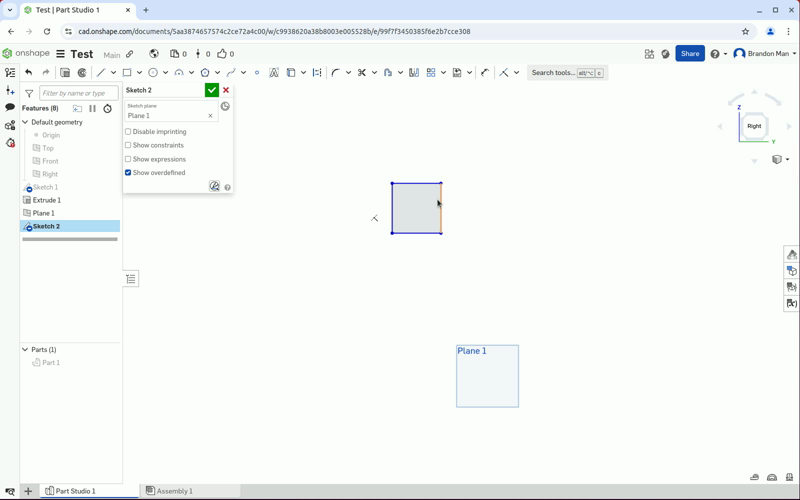
scroll(6)
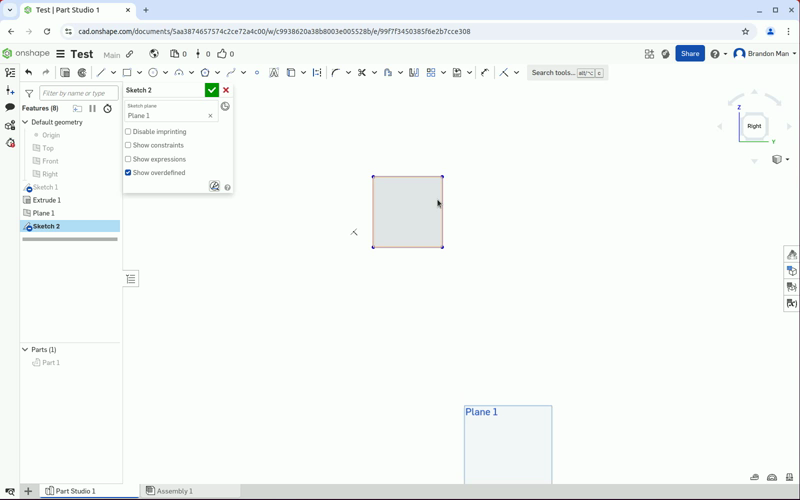
scroll(6)
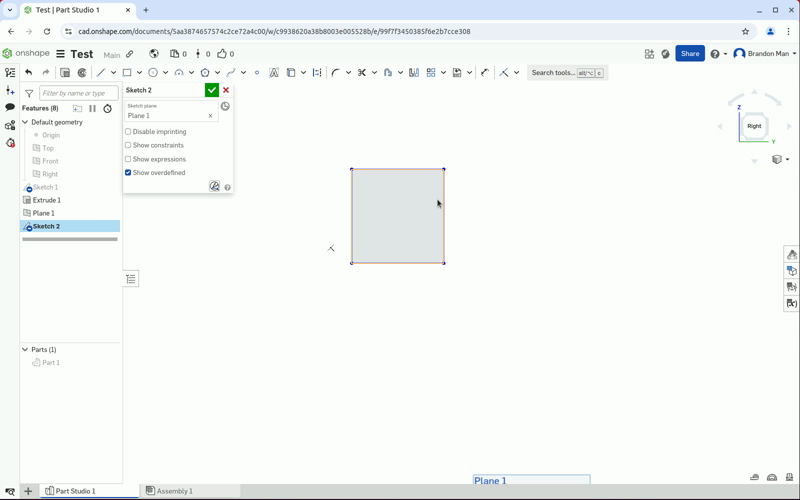
scroll(6)
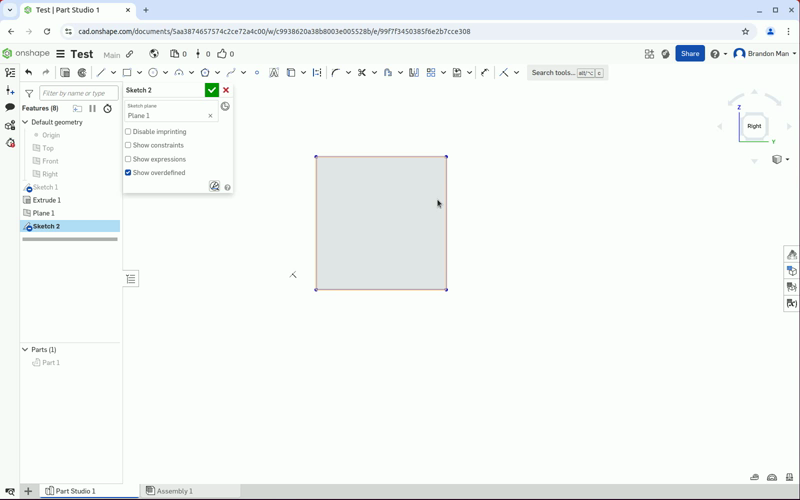
scroll(6)
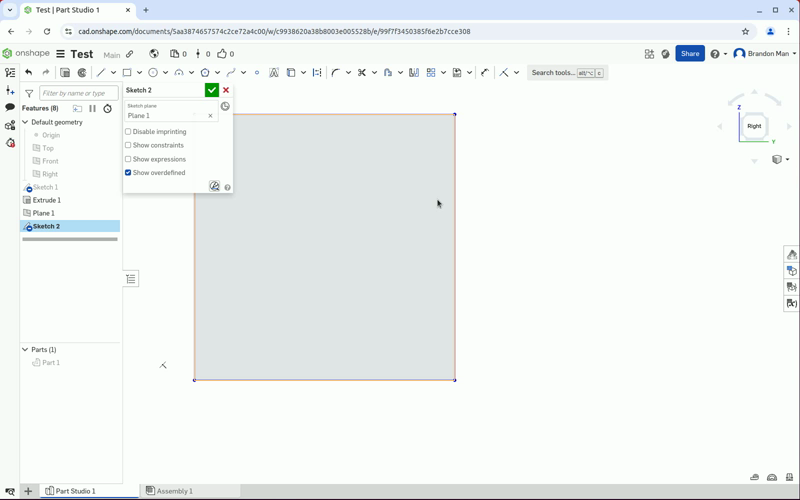
click(437, 199)
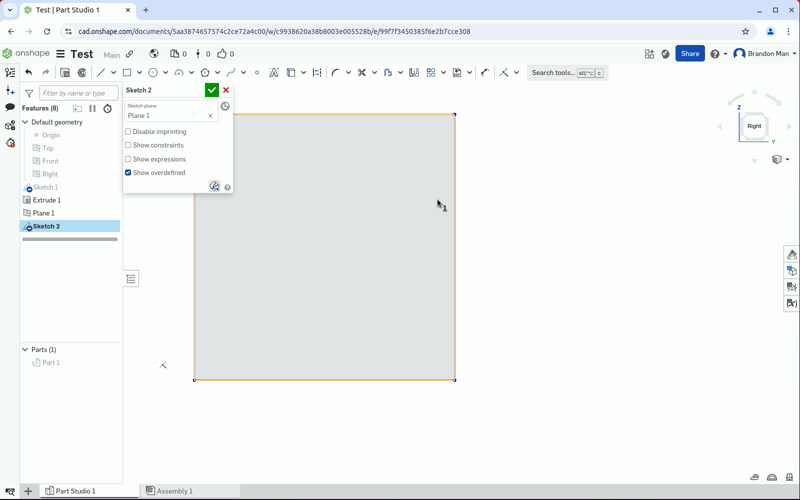
scroll(-6)
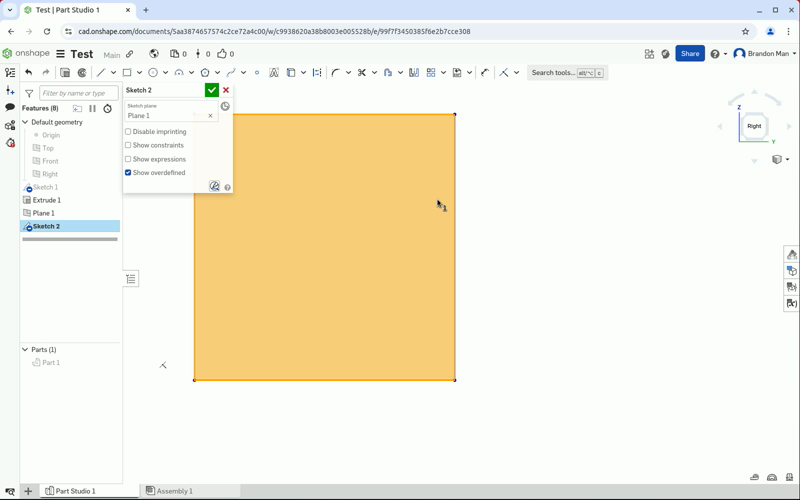
scroll(-6)
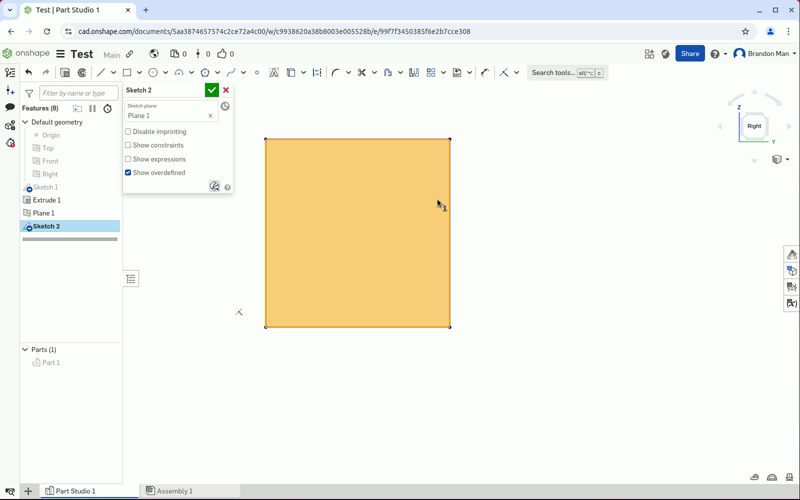
scroll(-6)
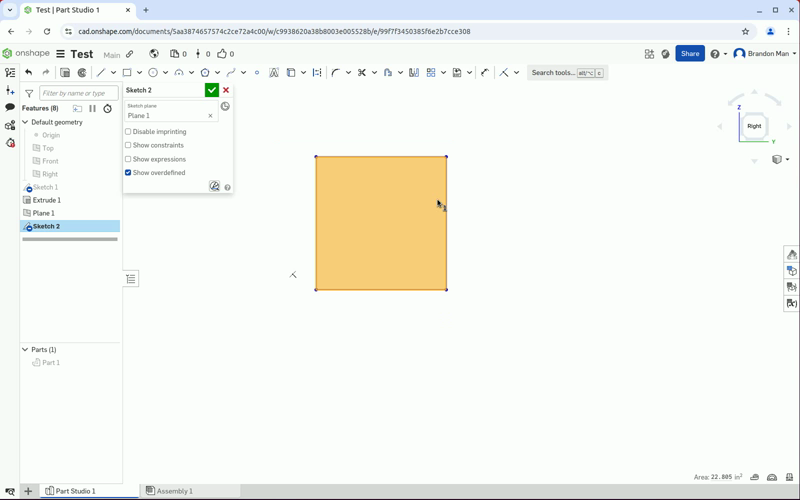
scroll(-6)
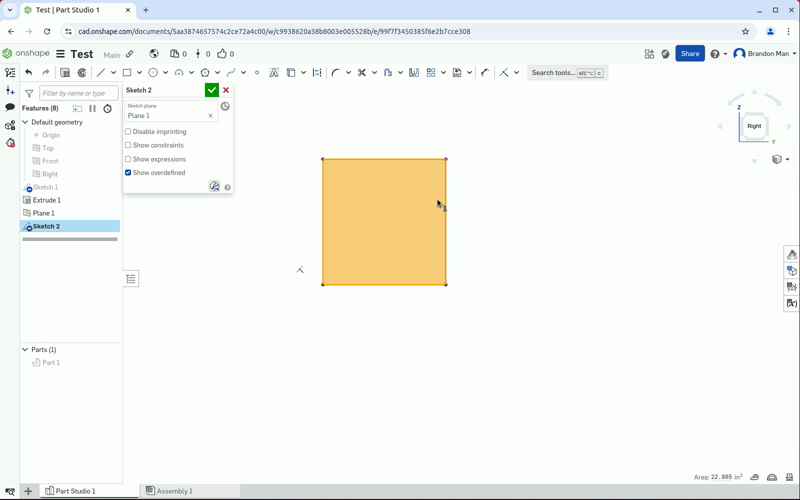
scroll(-6)
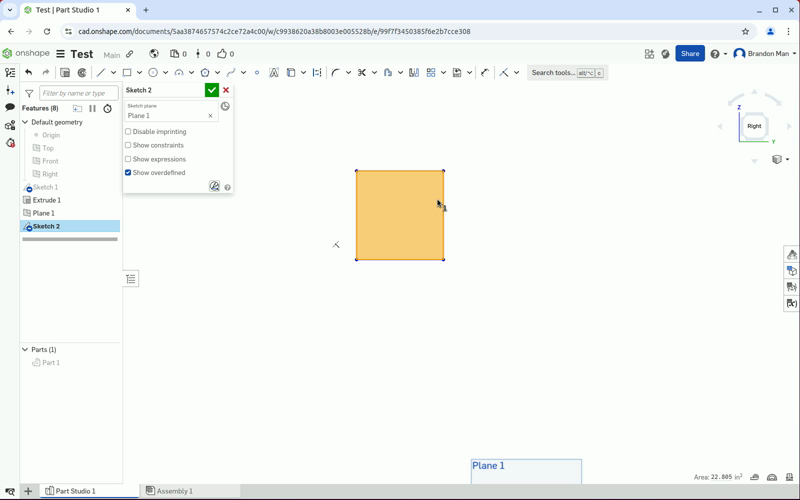
scroll(-6)
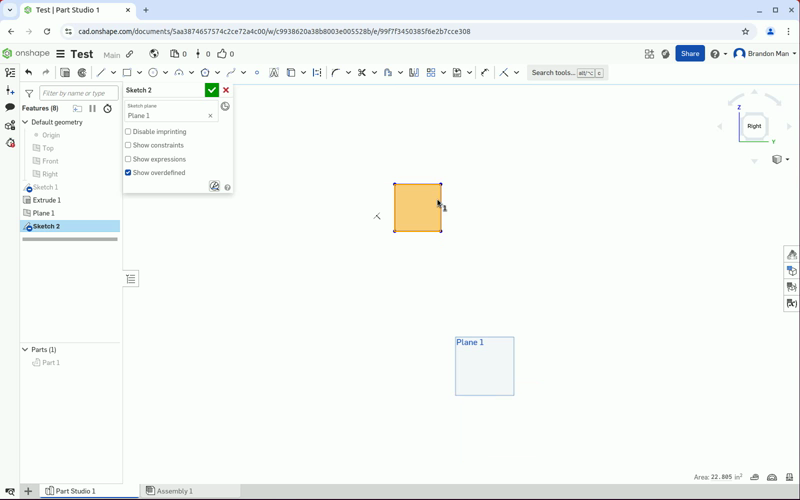
scroll(-6)
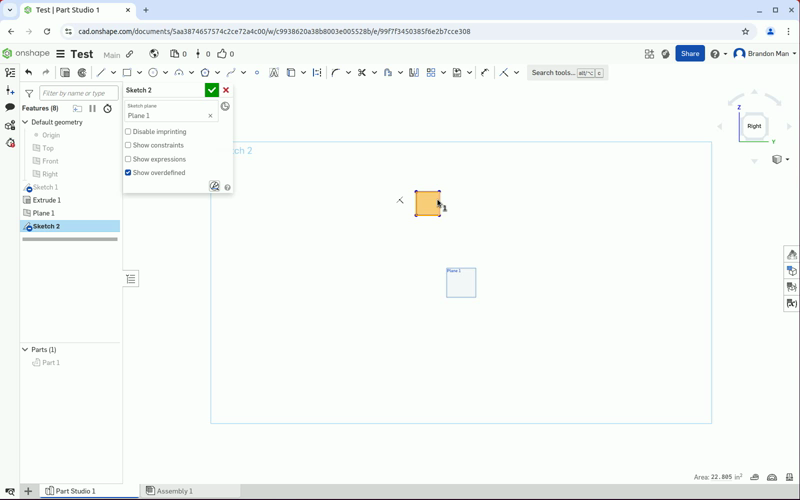
mouse_move(73, 352)
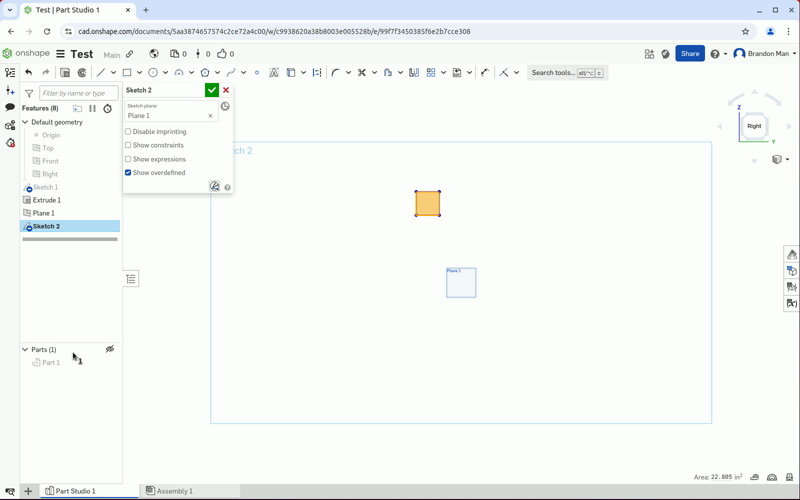
key(shift+y)
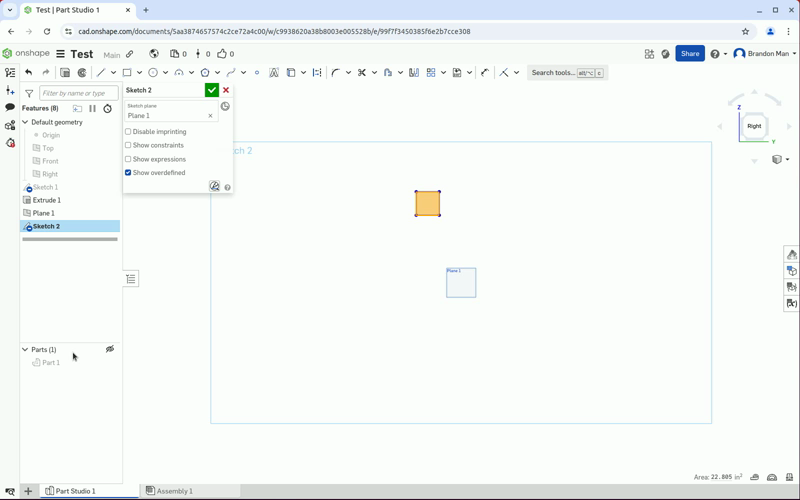
key(shift+e)
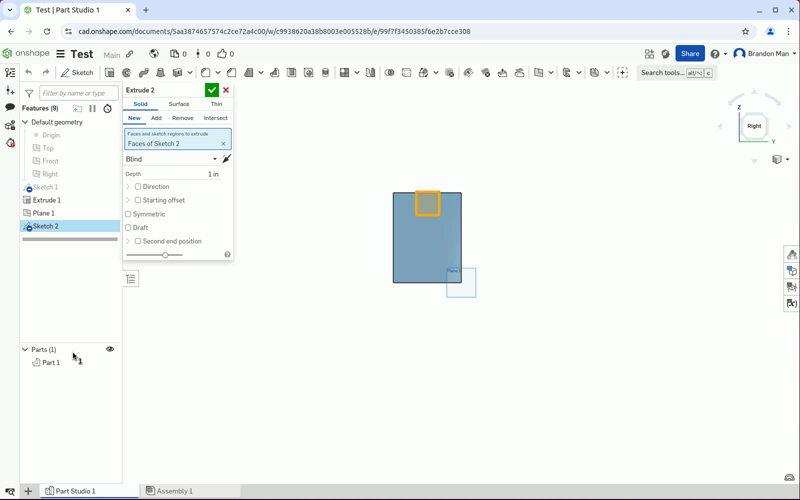
mouse_move(143, 106)
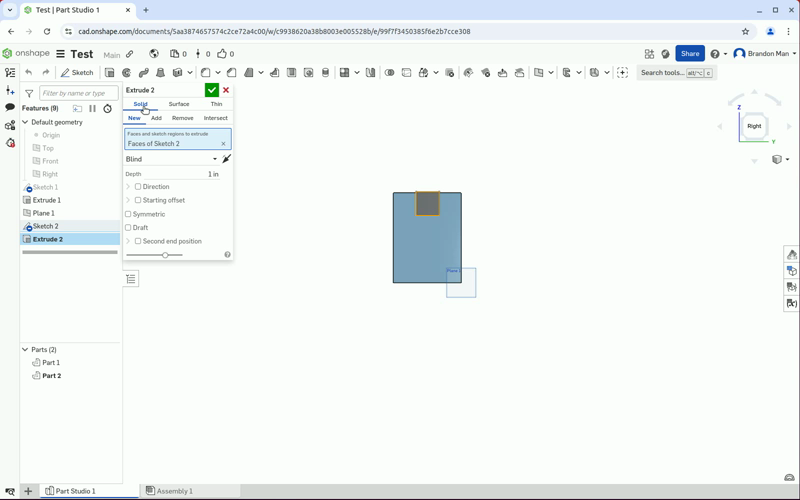
click(143, 106)
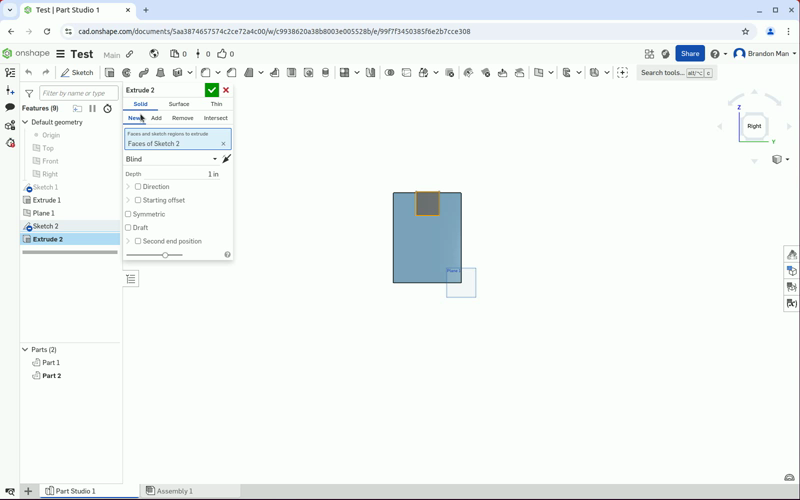
mouse_move(137, 120)
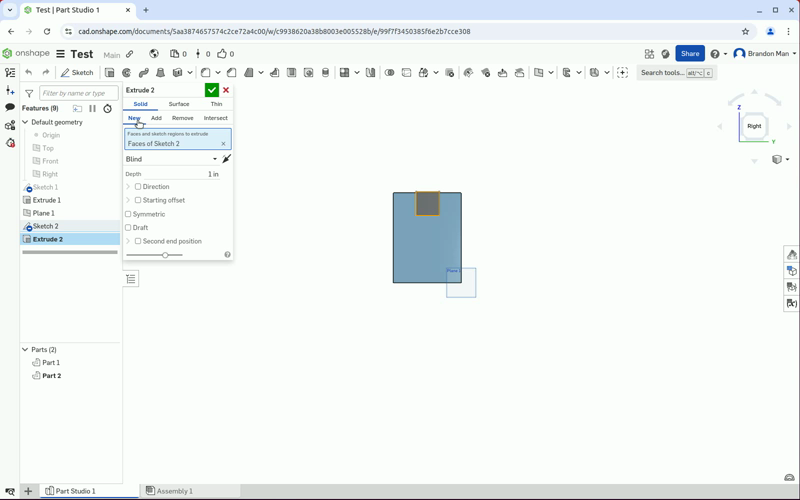
click(137, 120)
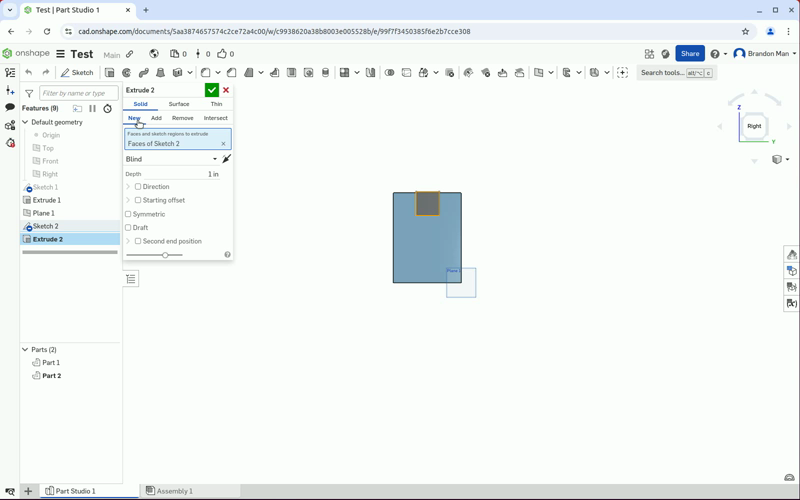
key(tab, 4)
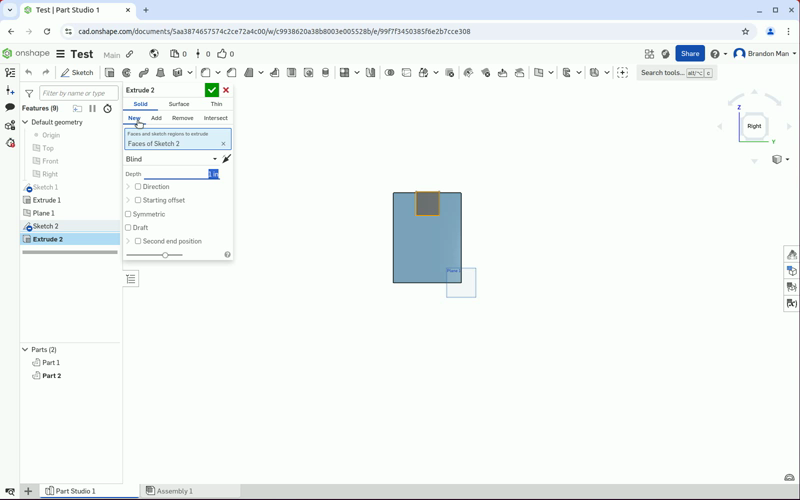
text(23.108)
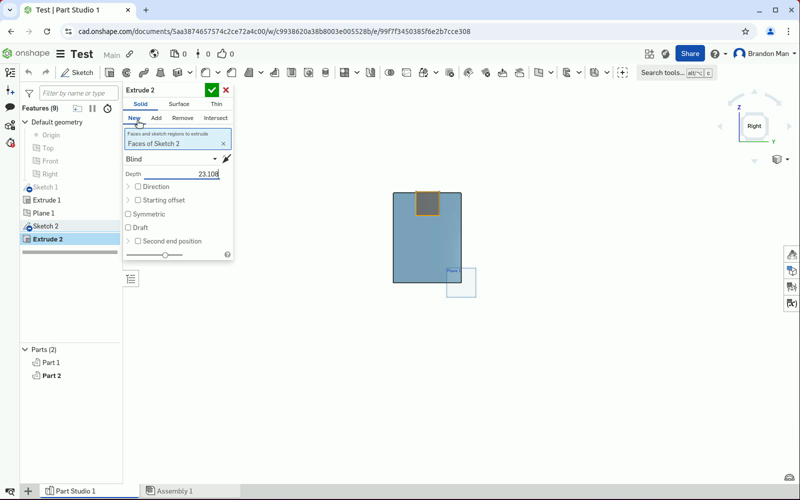
key(enter)
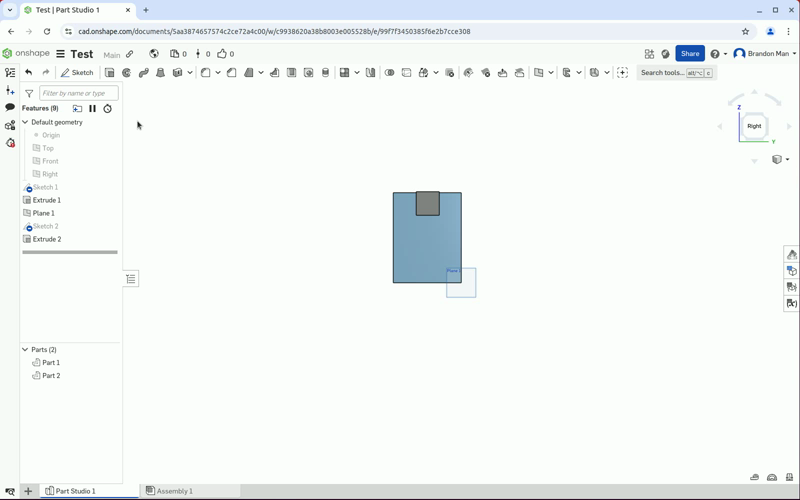
key(shift+h)
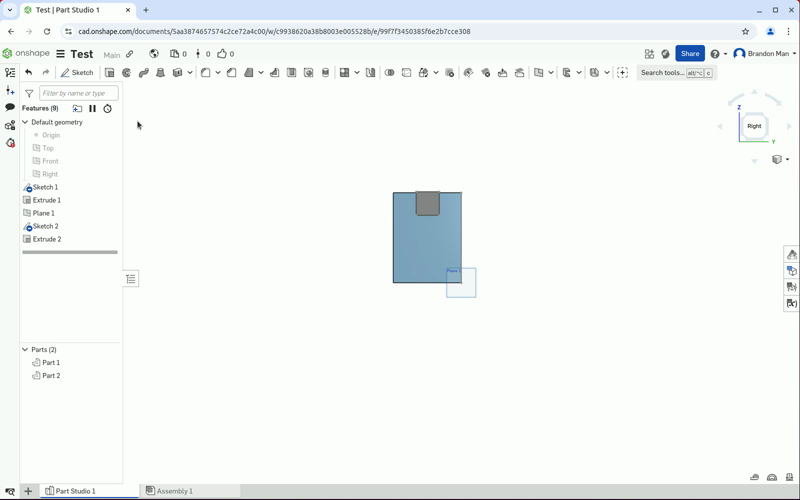
key(shift+h)
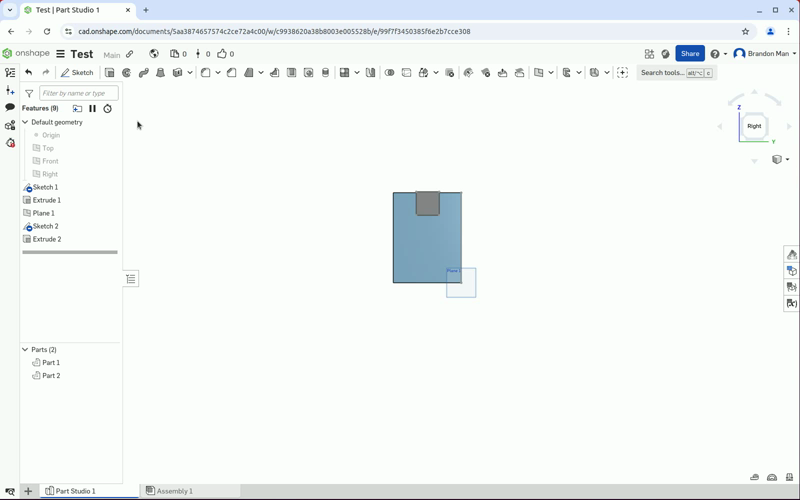
key(shift+7)
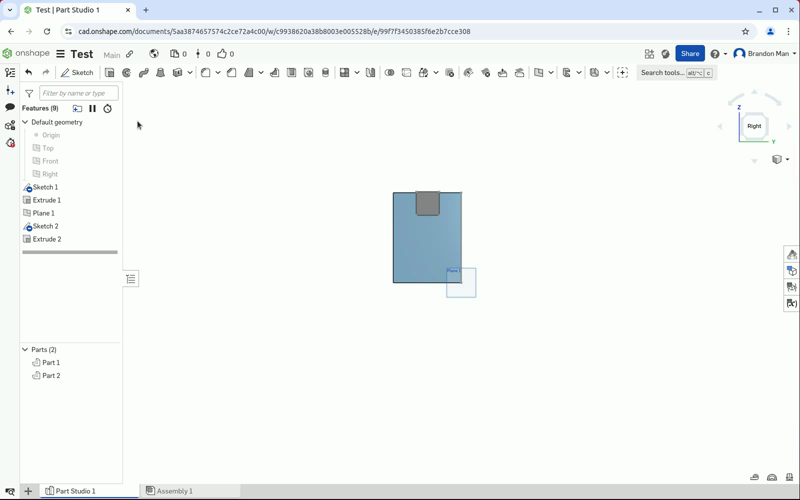
key(right, 2)
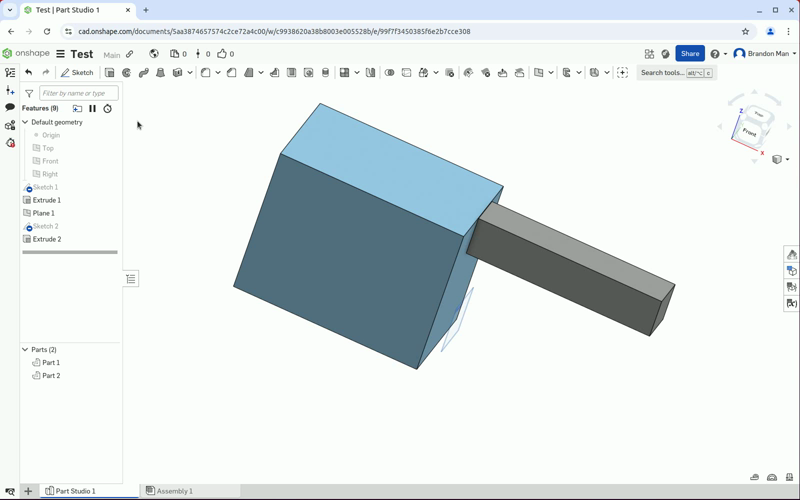
key(down, 2)
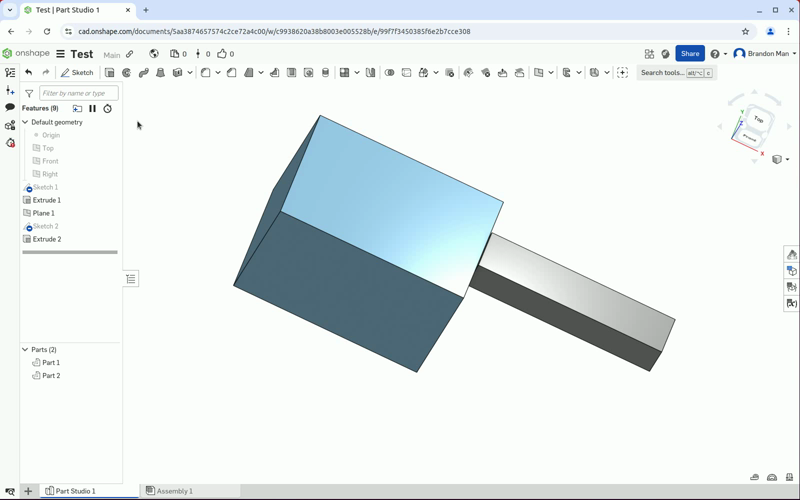
key(up, 2)
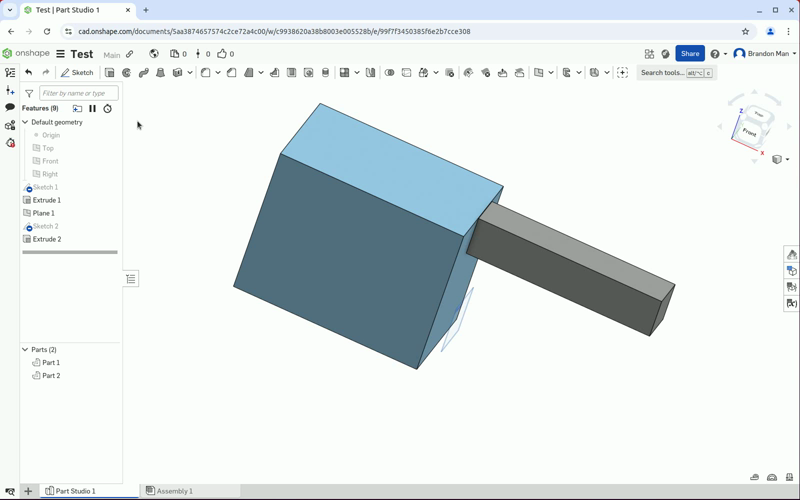
key(left, 2)
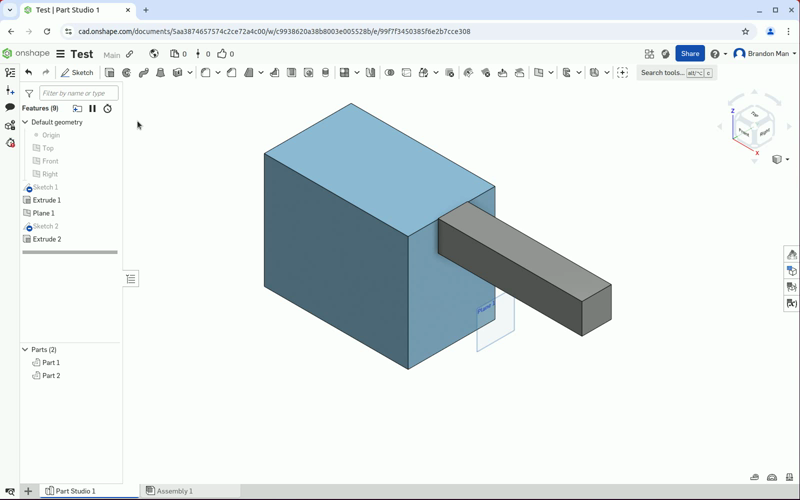
mouse_move(73, 189)
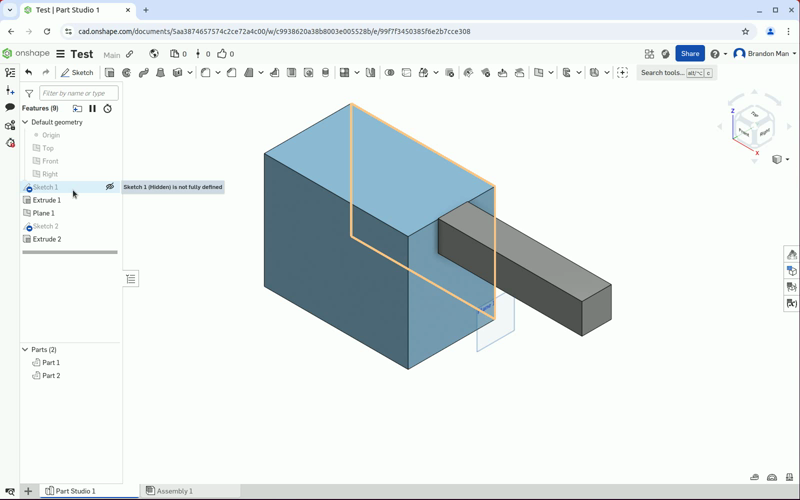
click(73, 189)